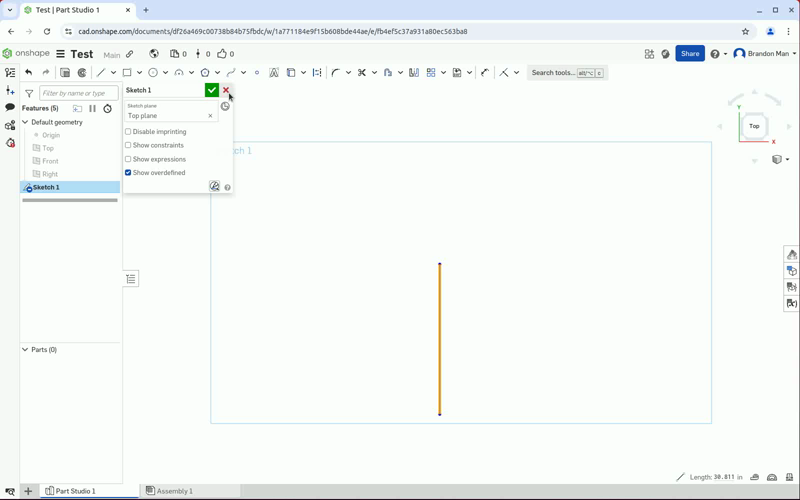
key(shift+h)
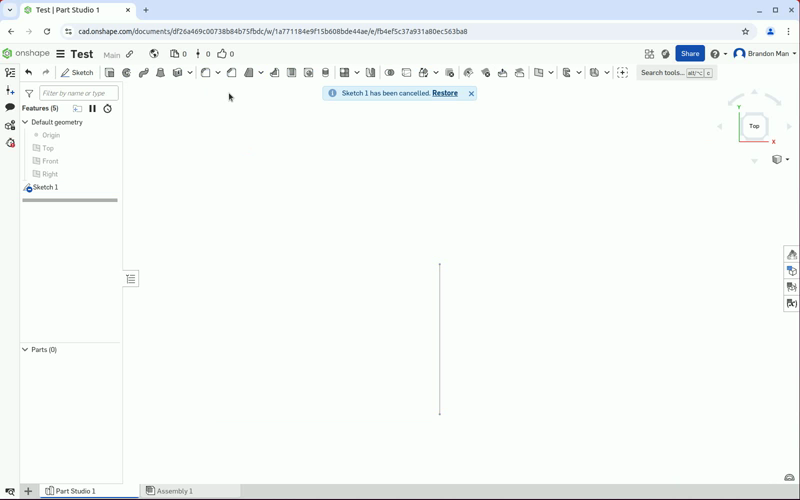
key(shift+s)
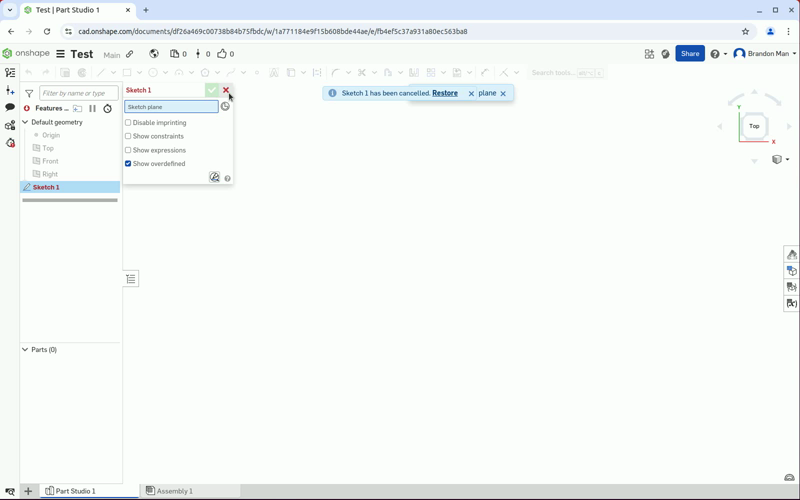
mouse_move(73, 150)
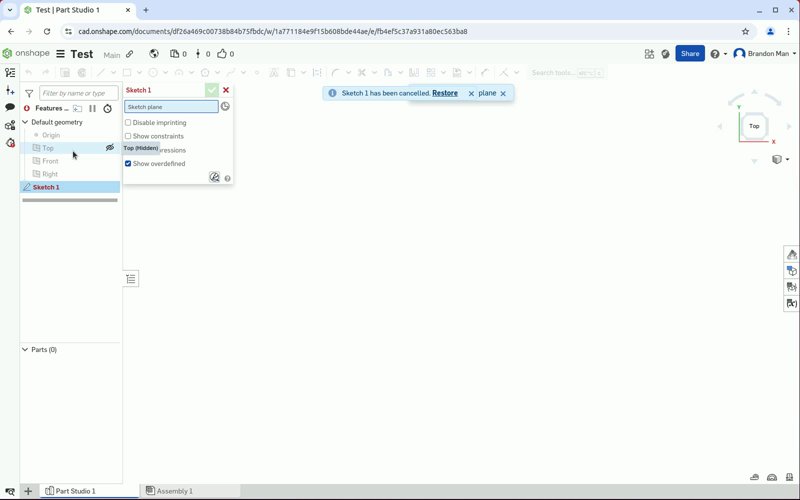
click(73, 150)
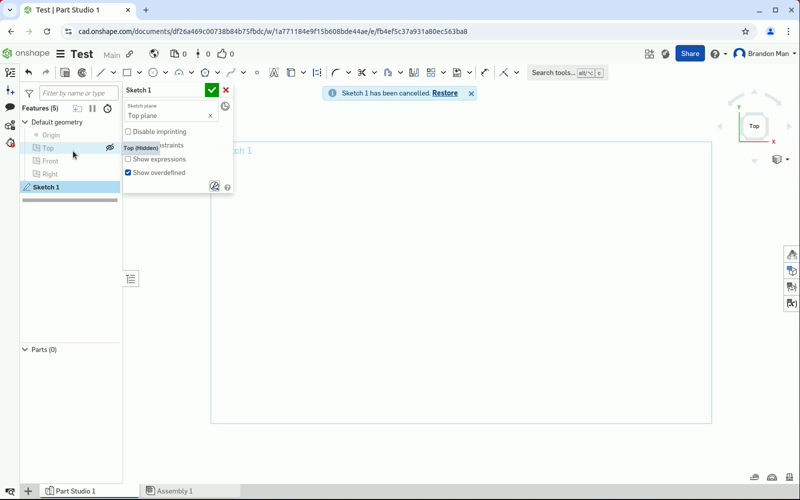
mouse_move(73, 352)
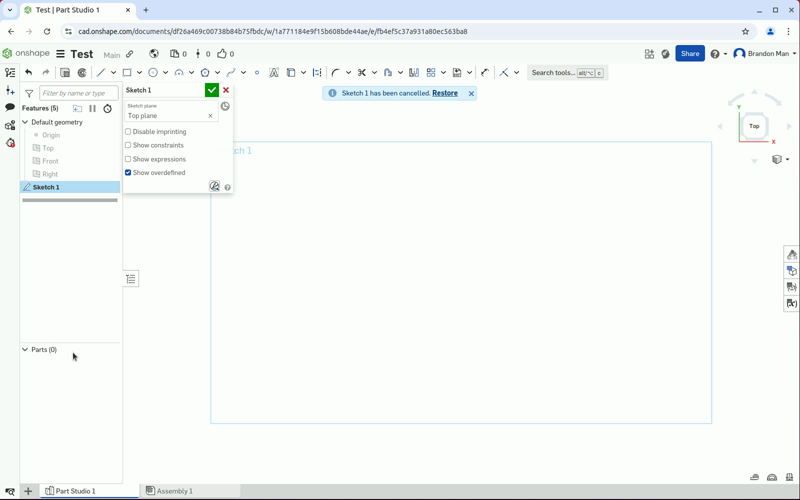
key(y)
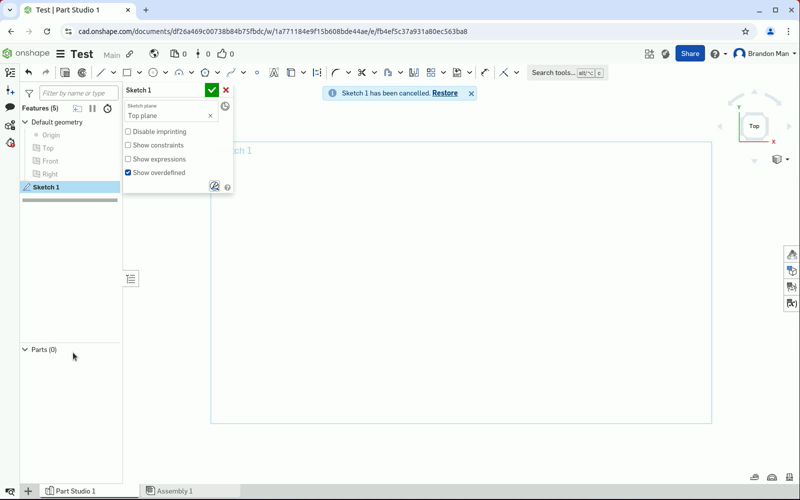
key(l)
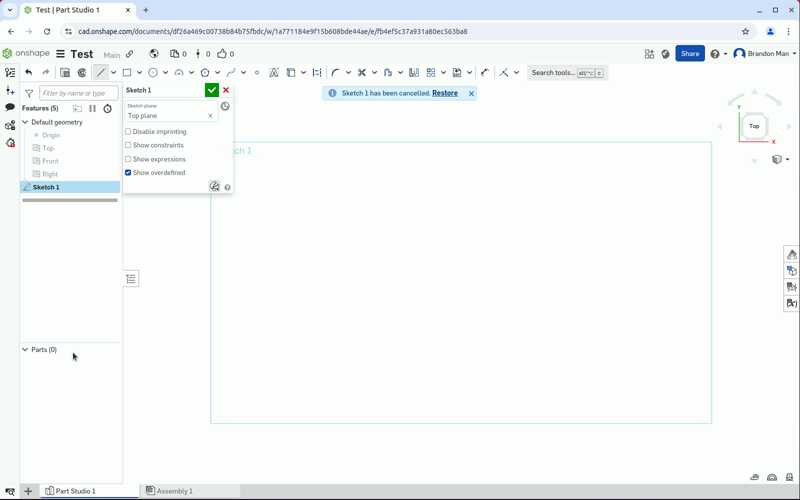
key_down(shift)
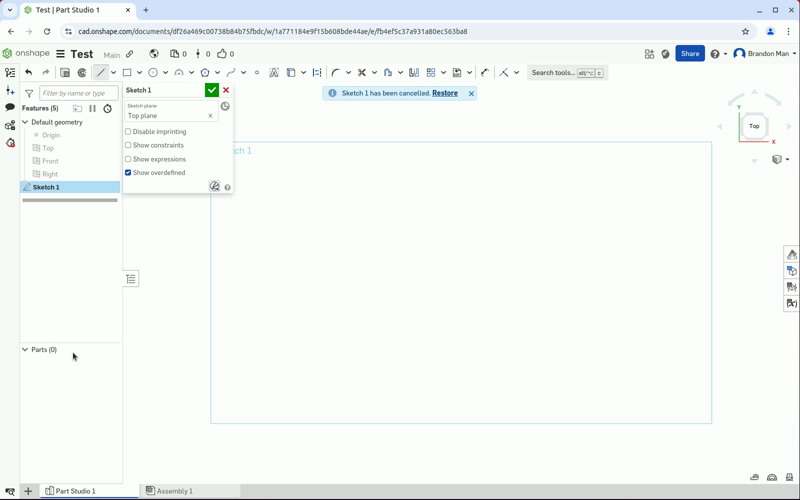
mouse_move(348, 395)
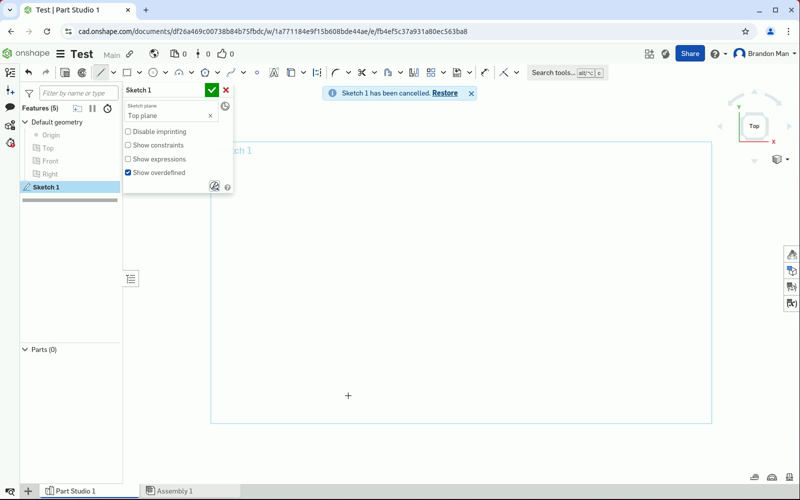
click(348, 395)
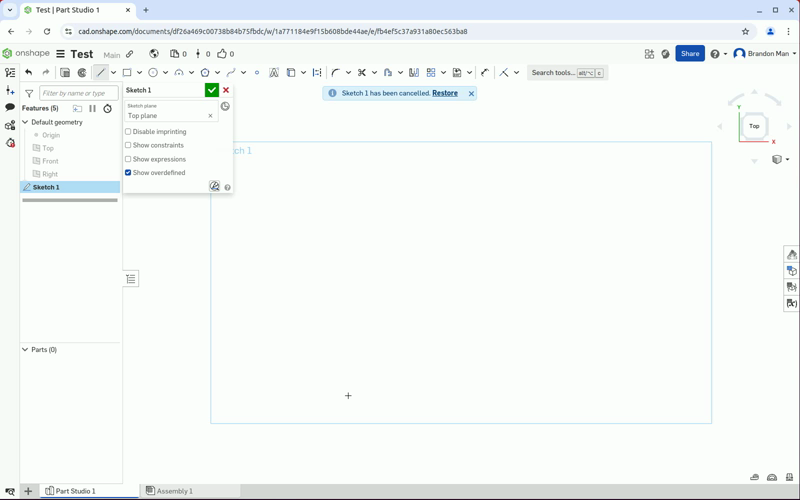
key_up(shift)
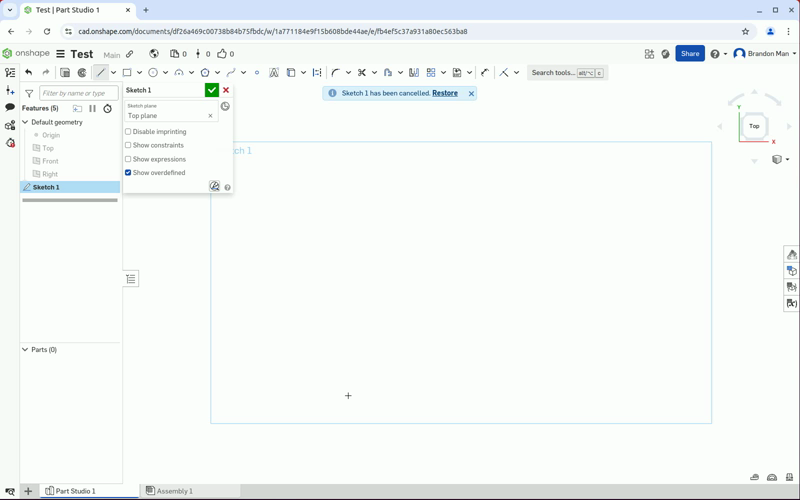
key_down(shift)
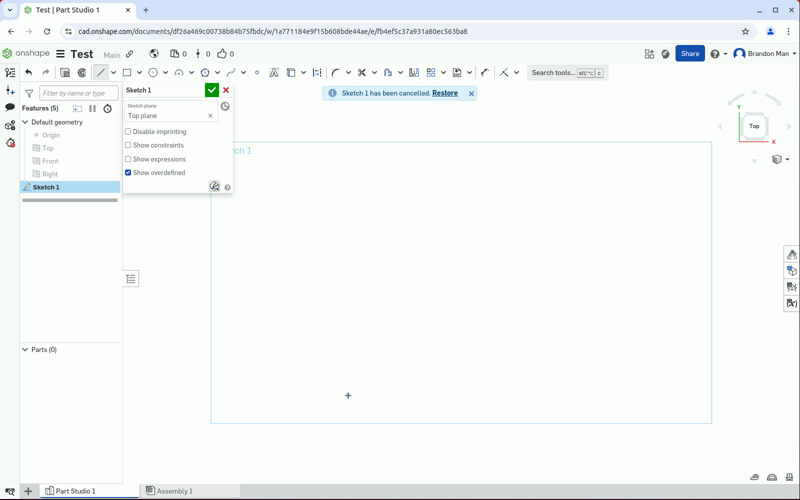
mouse_move(572, 395)
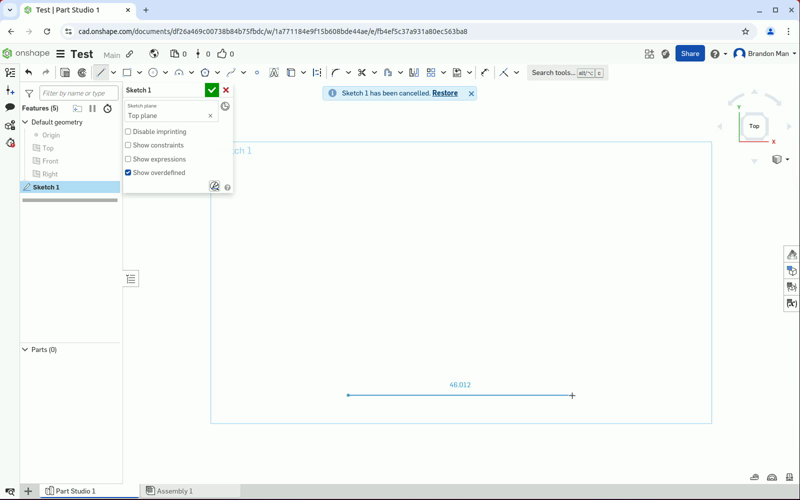
click(572, 395)
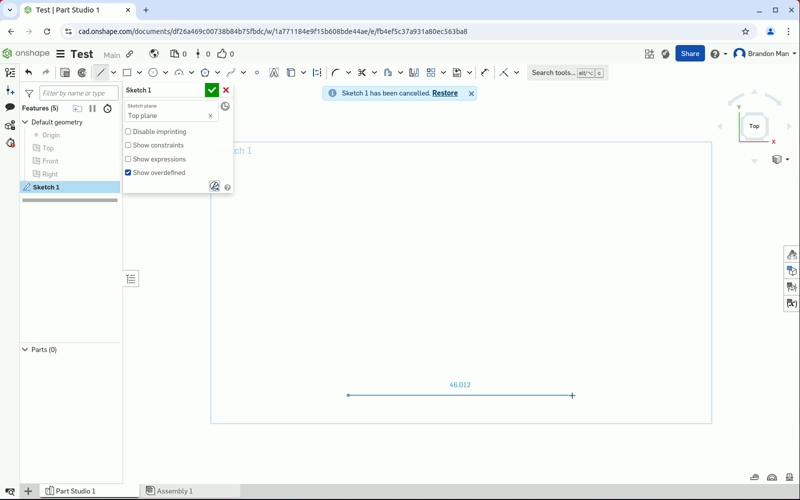
key_up(shift)
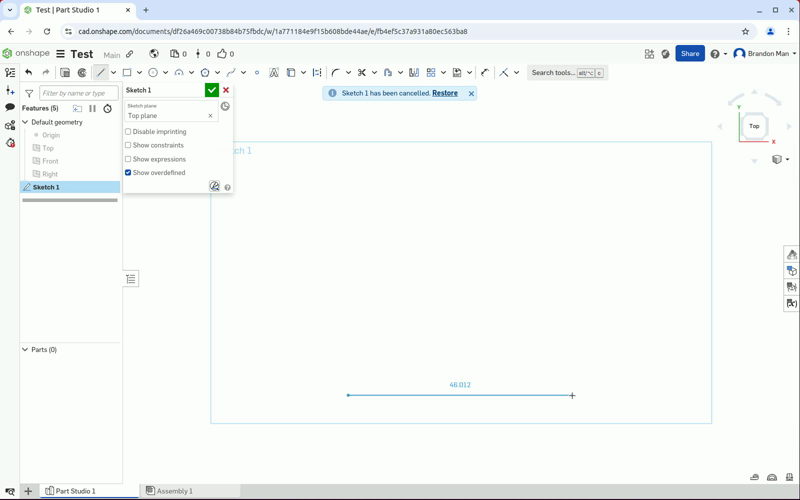
key_down(shift)
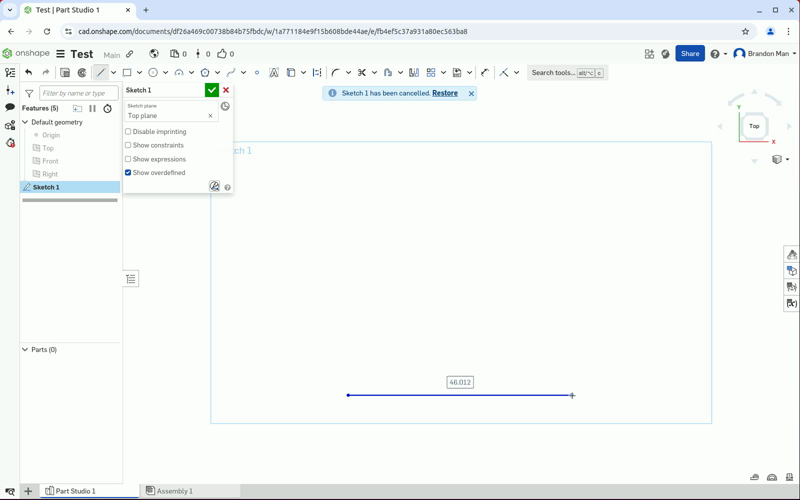
mouse_move(572, 171)
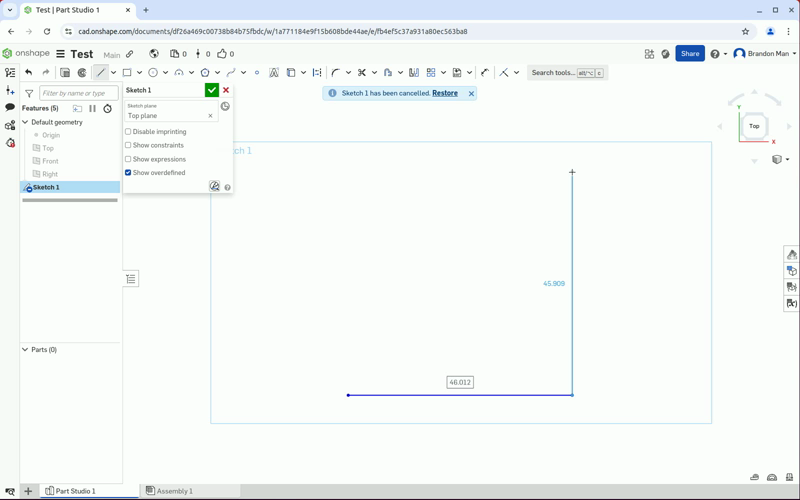
click(572, 171)
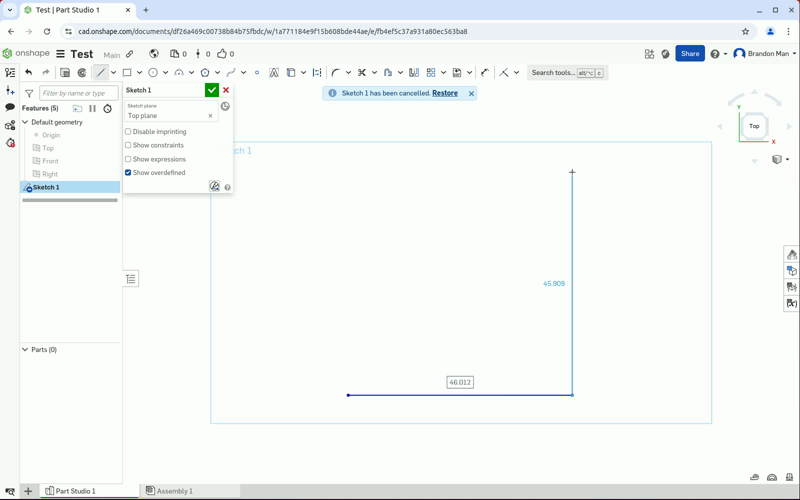
key_up(shift)
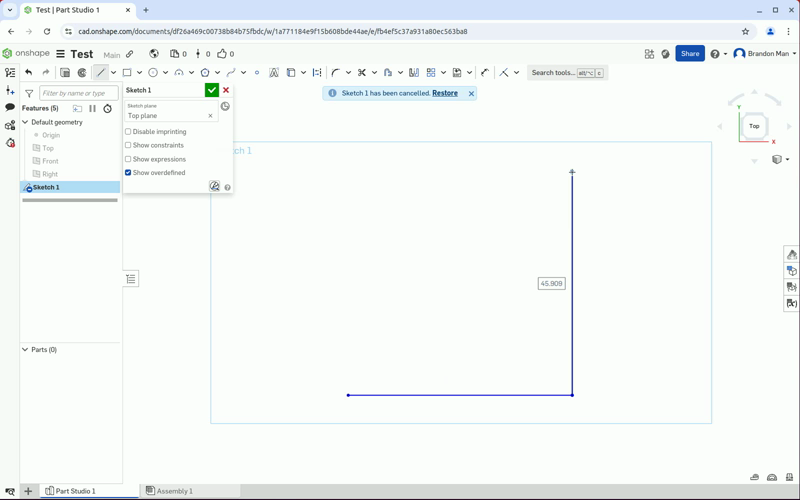
key_down(shift)
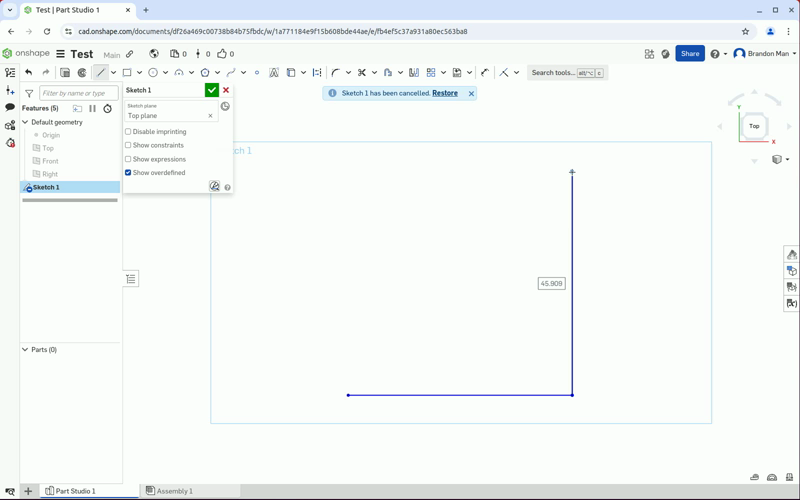
mouse_move(348, 171)
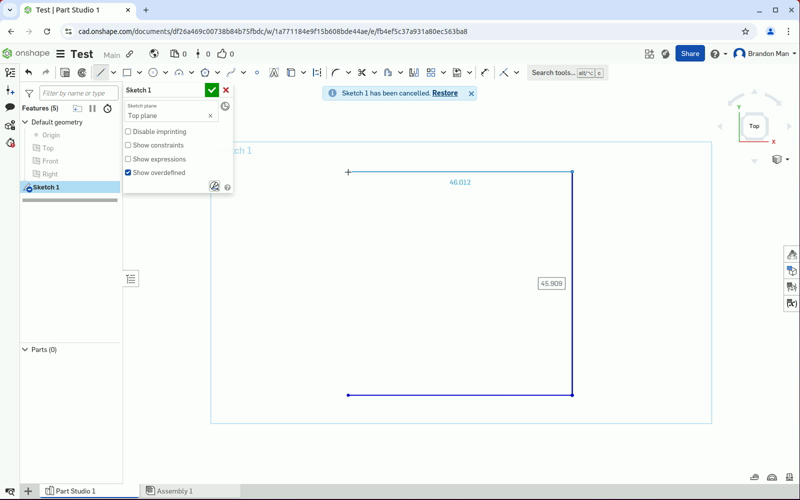
click(348, 171)
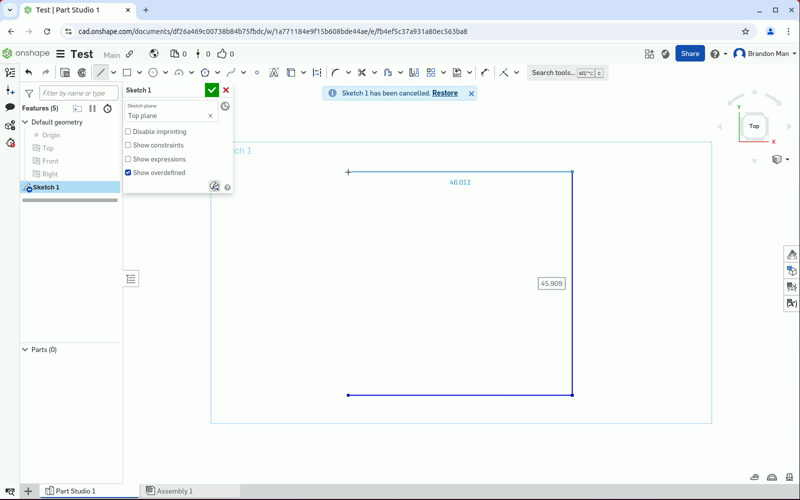
key_up(shift)
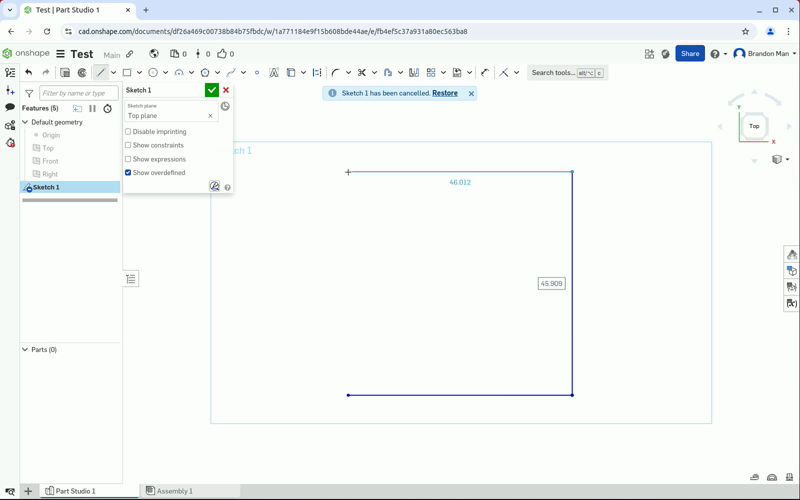
key_down(shift)
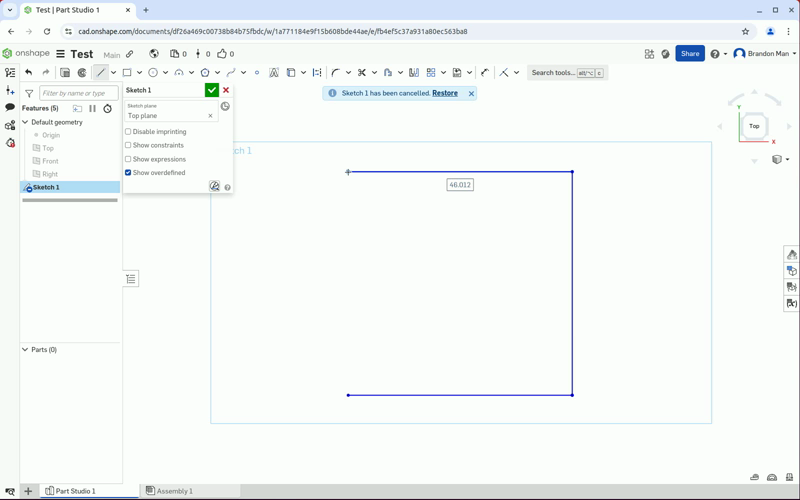
mouse_move(348, 395)
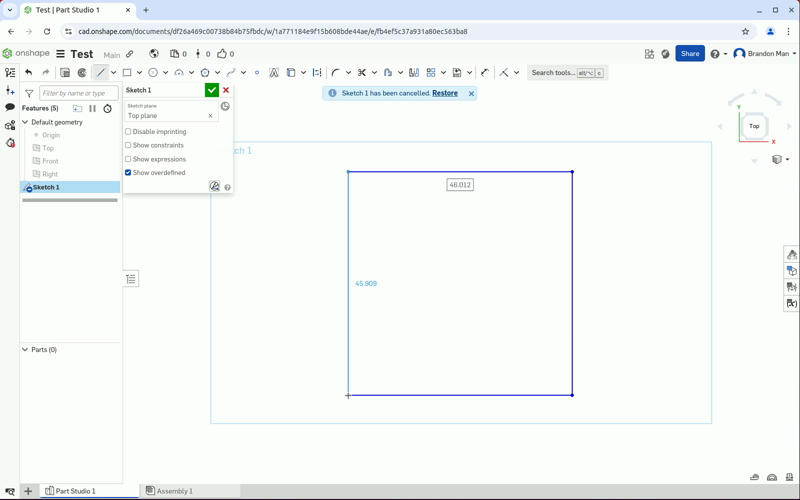
key_up(shift)
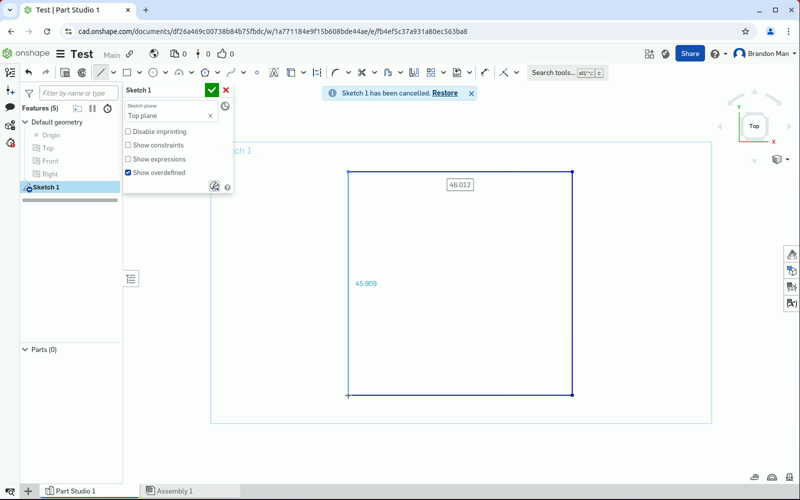
click(348, 395)
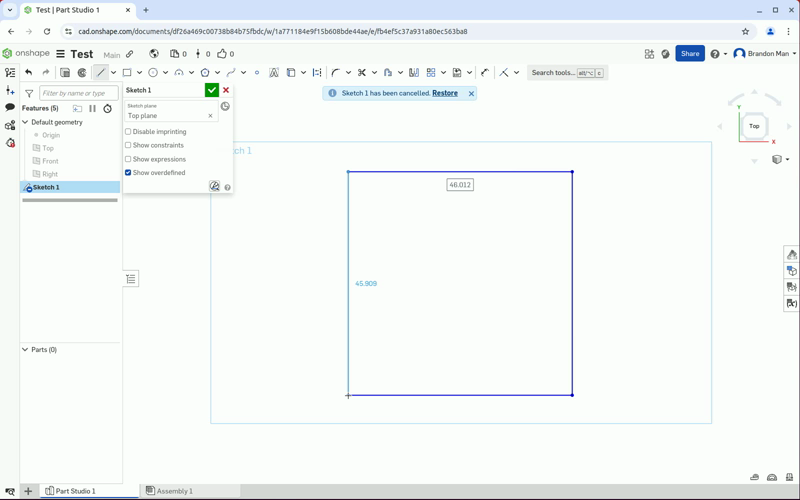
key(esc)
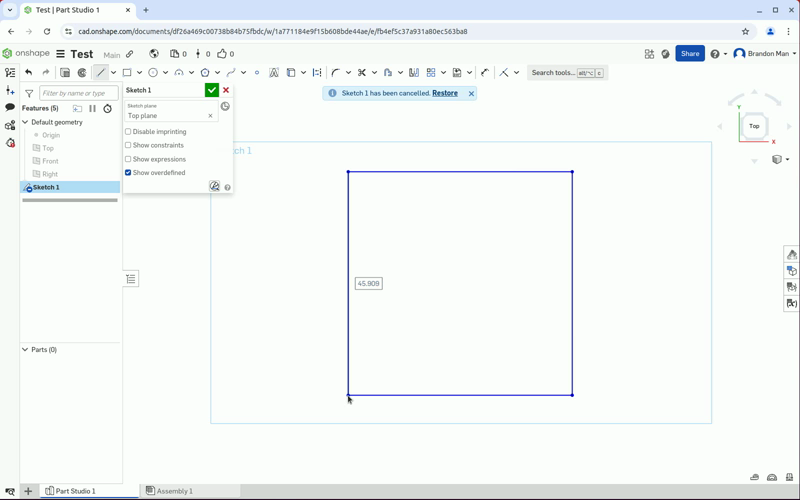
mouse_move(455, 248)
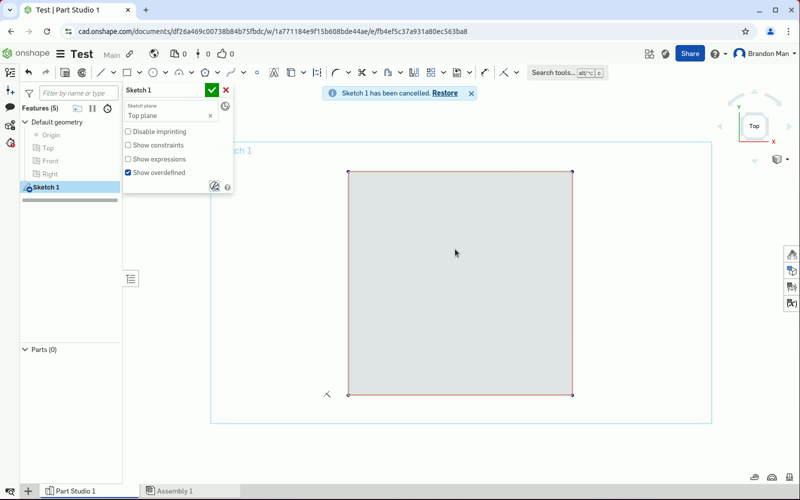
click(455, 248)
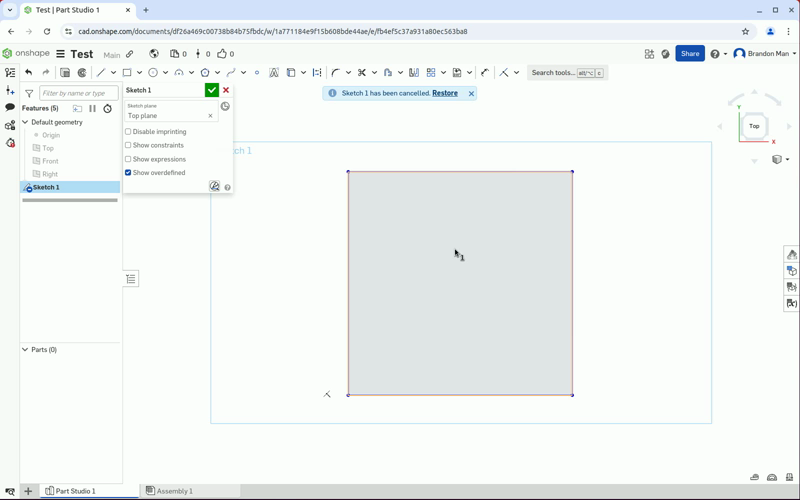
mouse_move(73, 352)
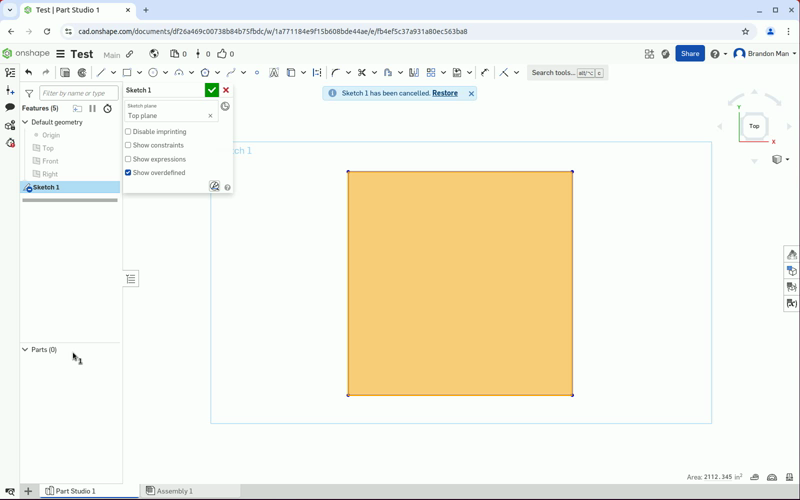
key(shift+y)
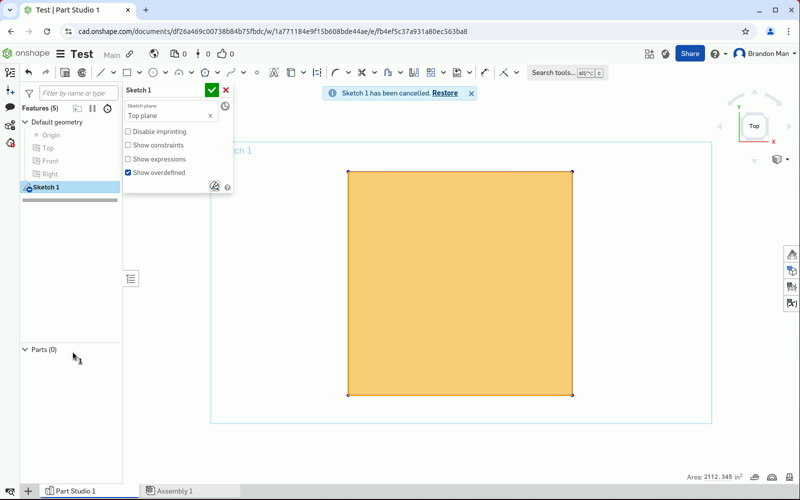
key(shift+e)
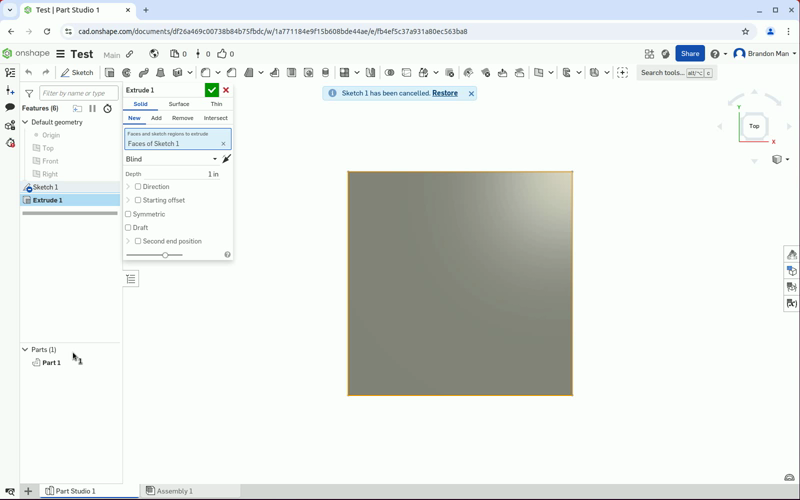
mouse_move(143, 106)
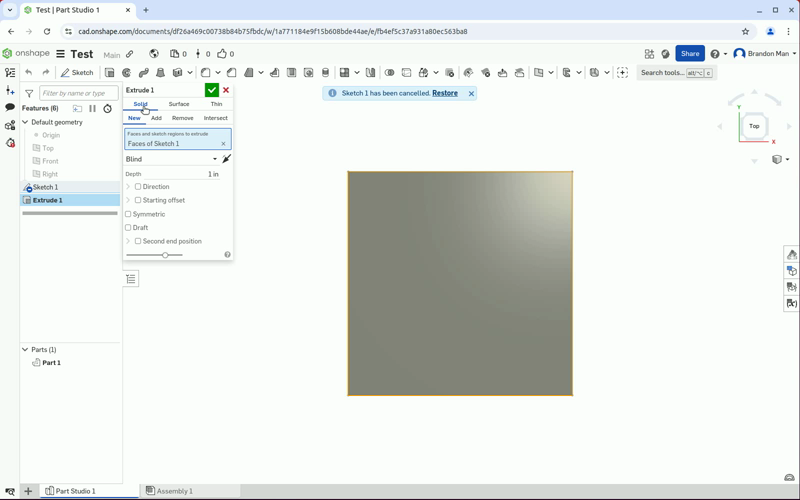
click(143, 106)
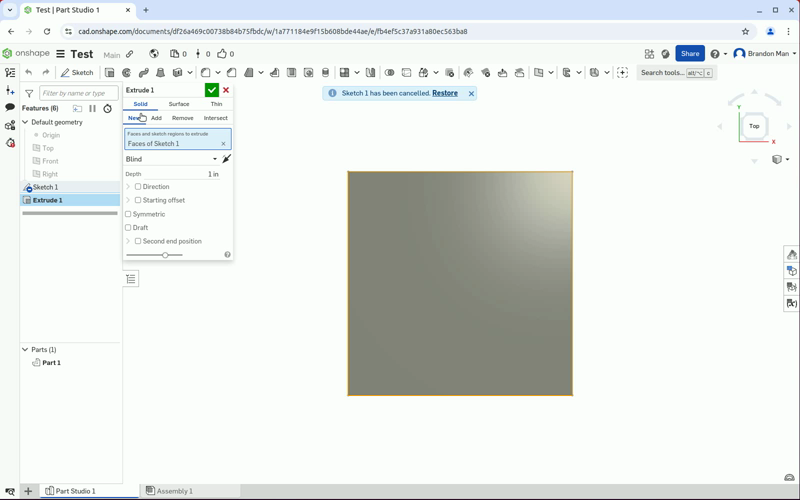
mouse_move(137, 120)
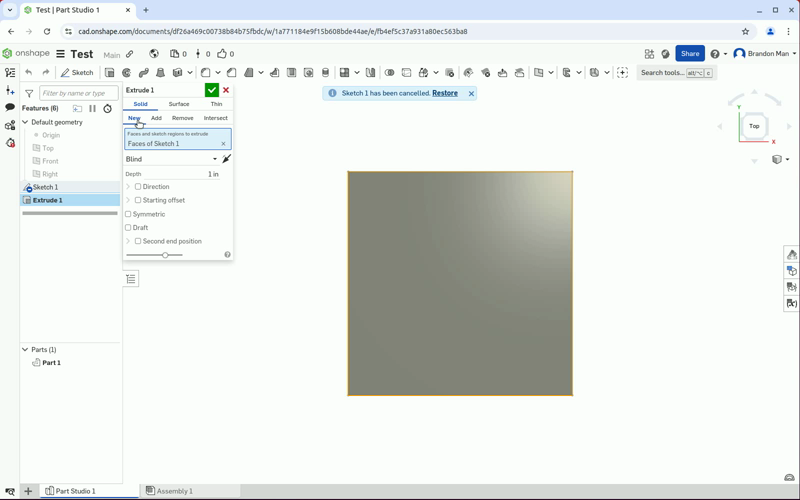
click(137, 120)
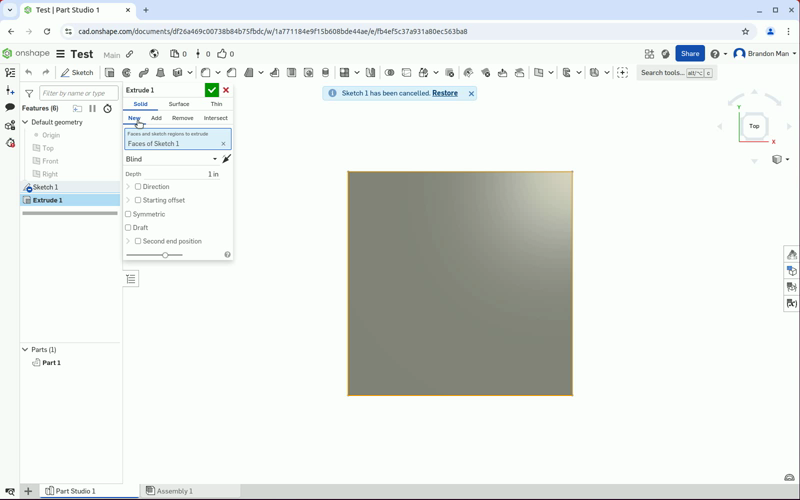
key(tab, 4)
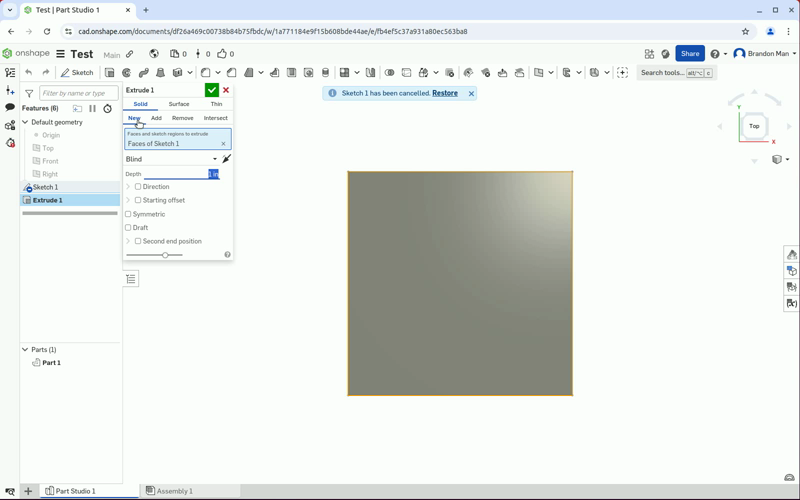
text(1.926)
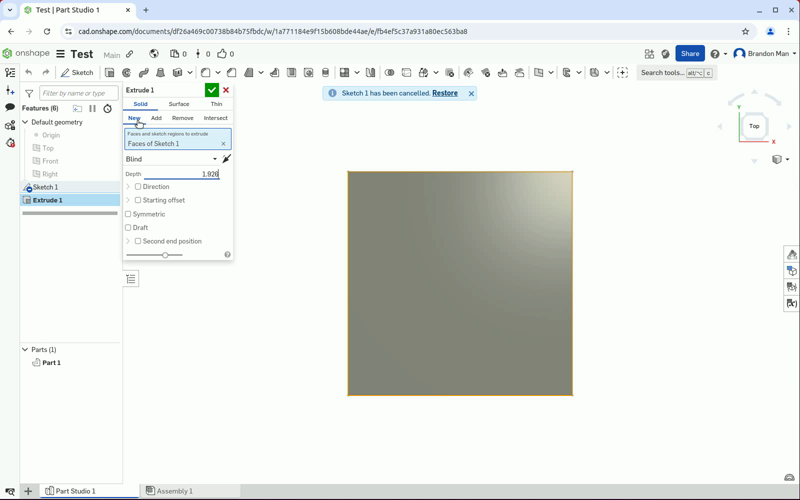
key(enter)
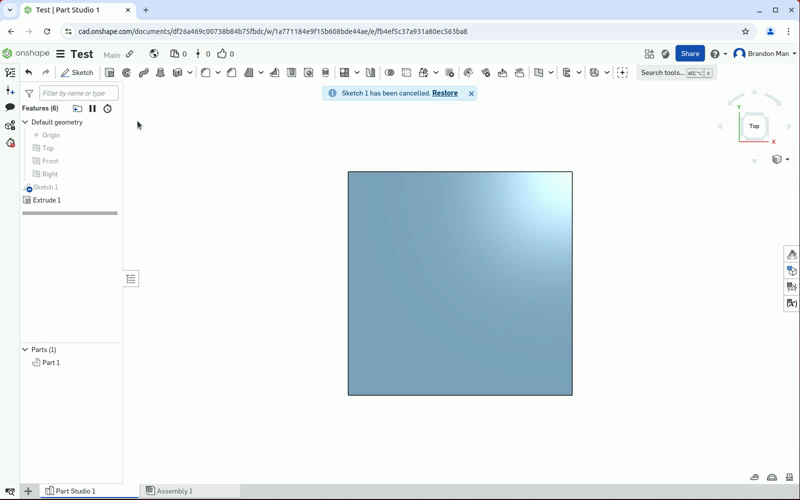
key(shift+h)
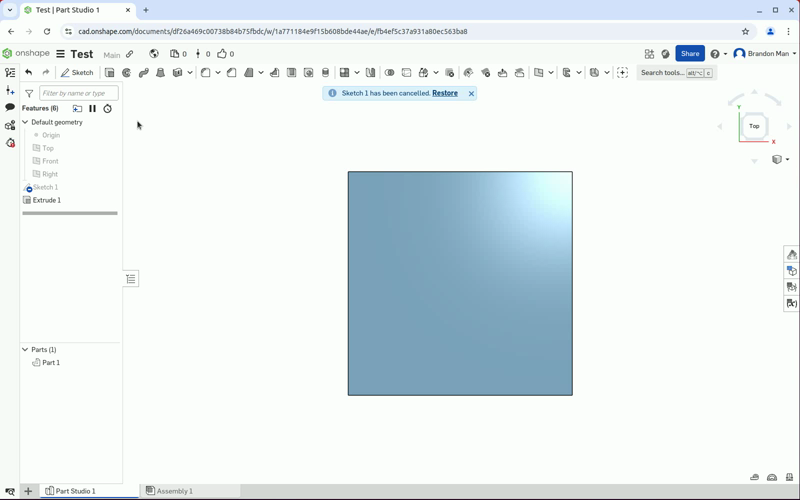
key(shift+h)
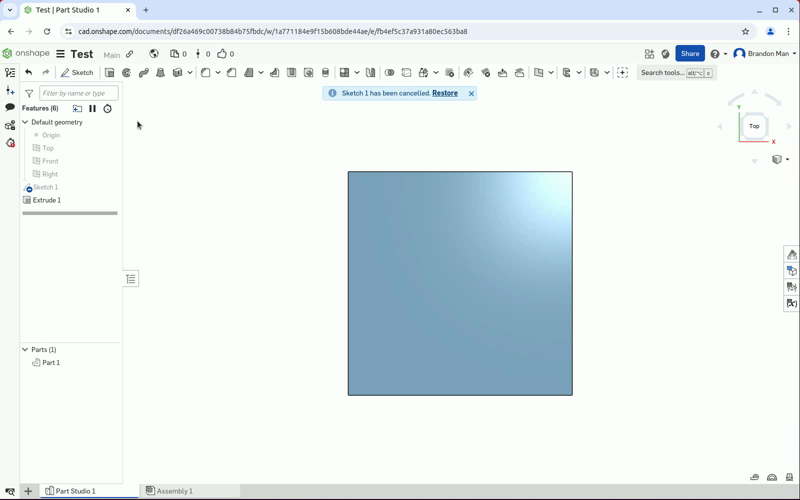
mouse_move(73, 189)
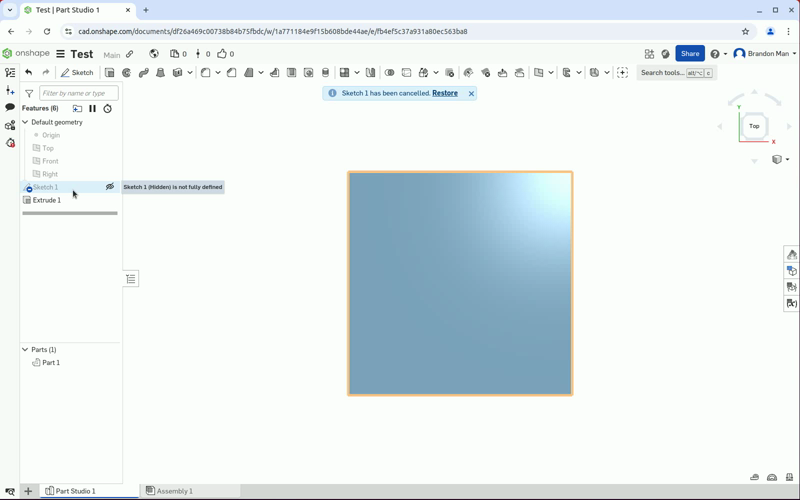
click(73, 189)
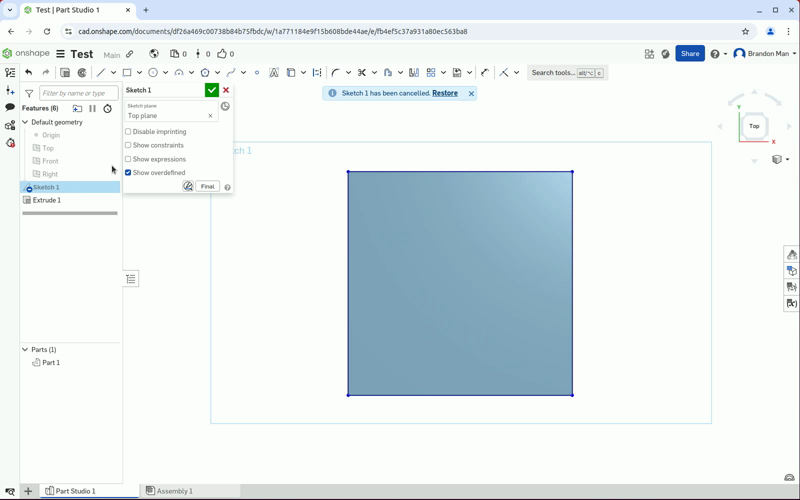
mouse_move(229, 92)
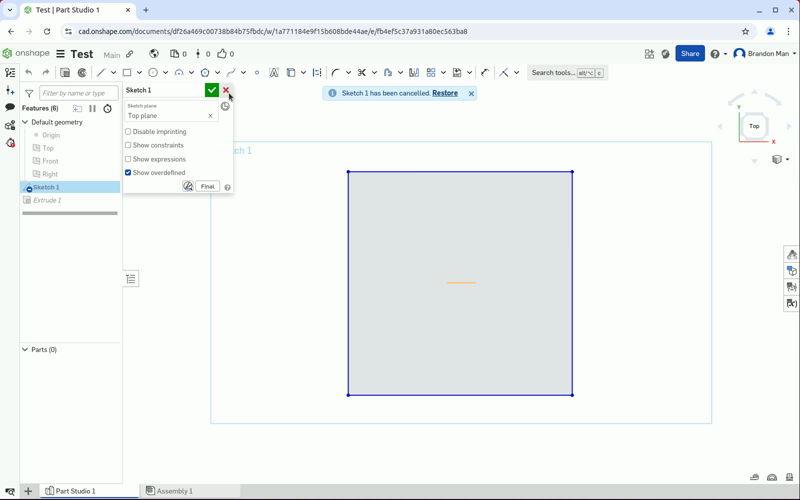
click(229, 92)
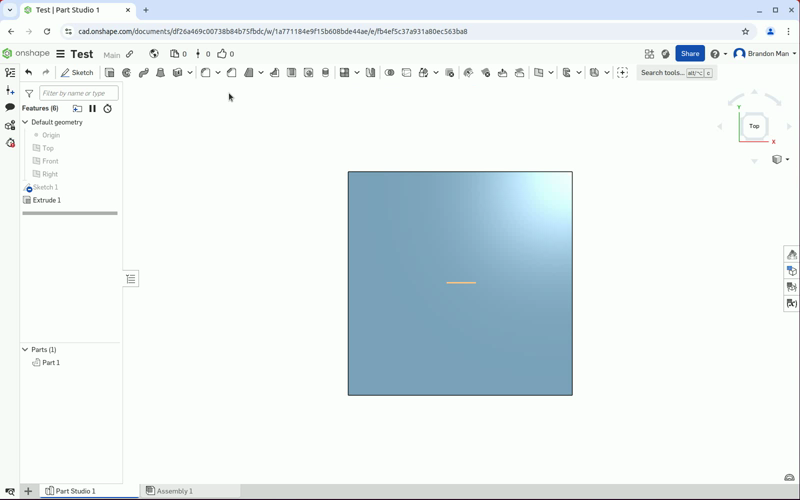
mouse_move(541, 75)
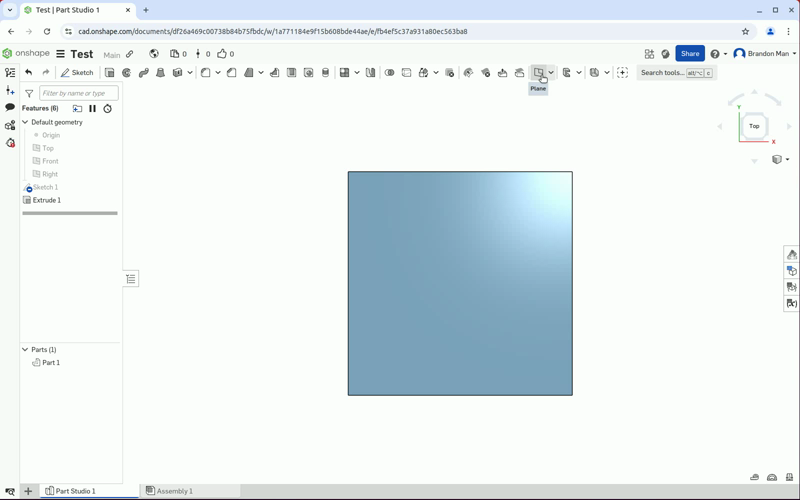
click(541, 75)
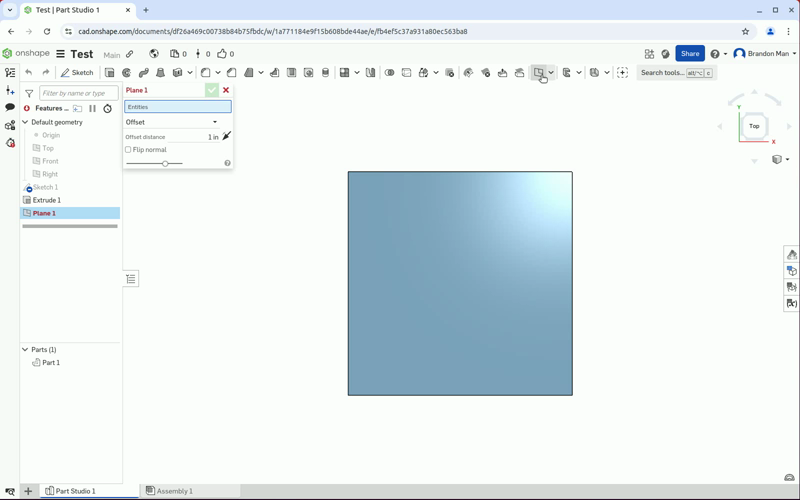
mouse_move(73, 150)
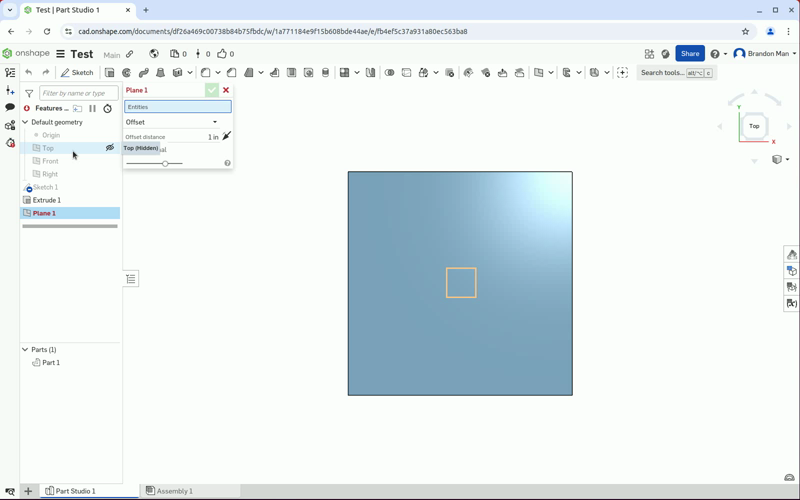
click(73, 150)
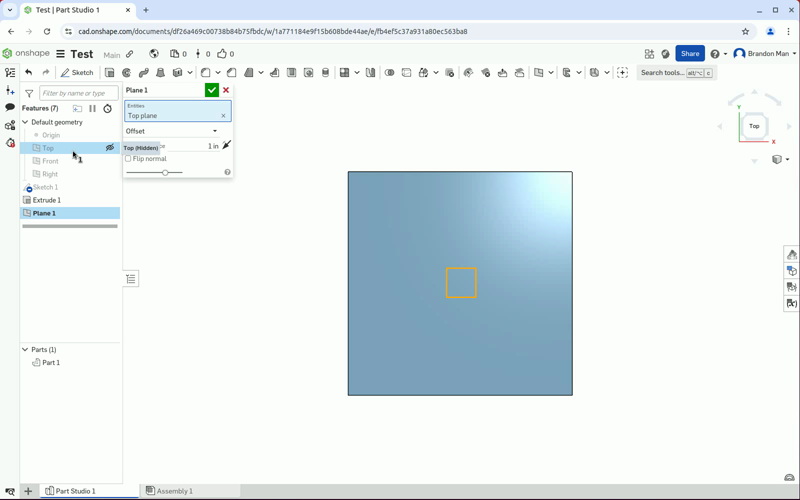
key(tab, 2)
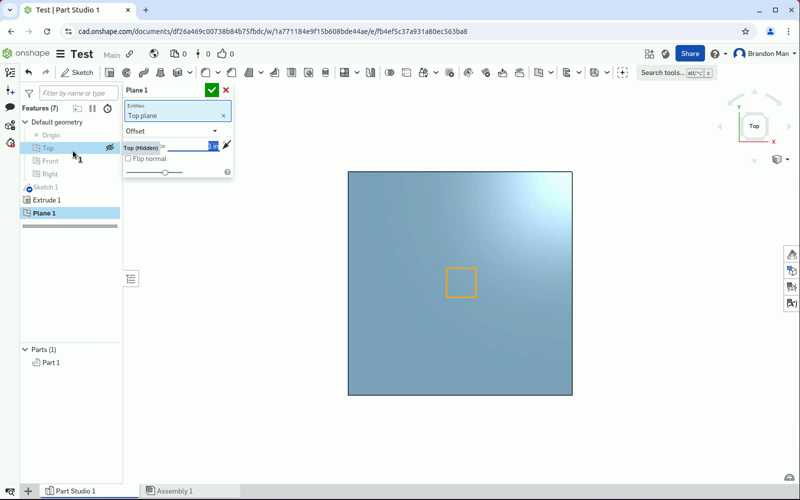
text(1.91)
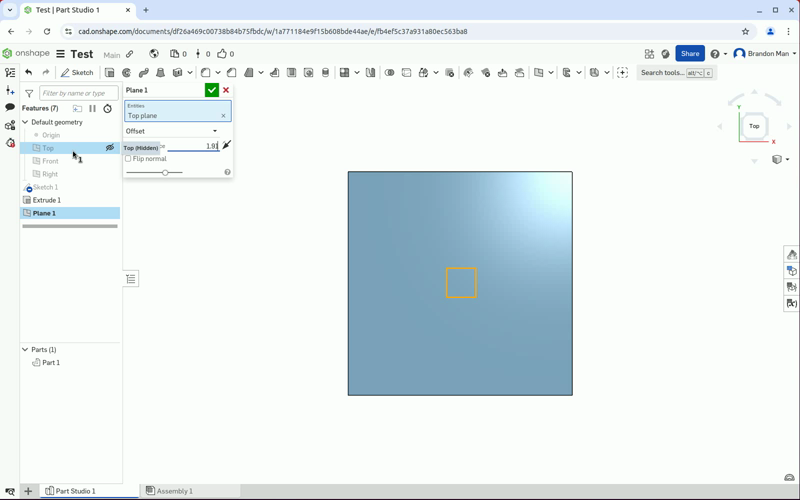
key(enter, 2)
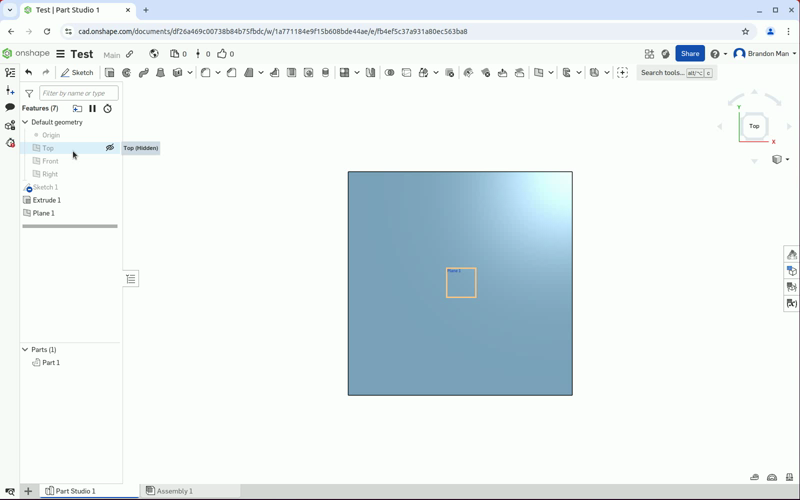
key(shift+s)
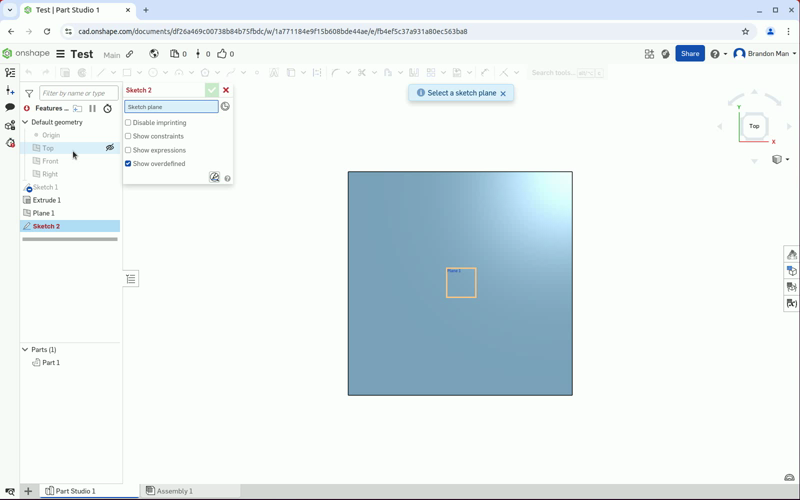
mouse_move(73, 215)
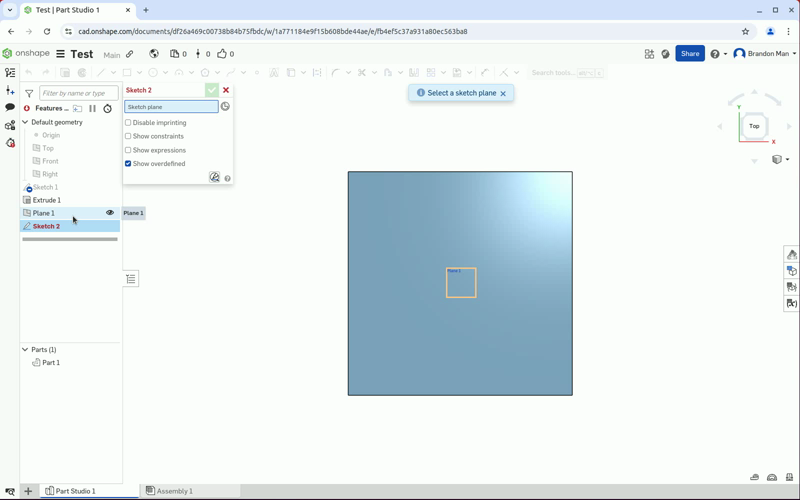
click(73, 215)
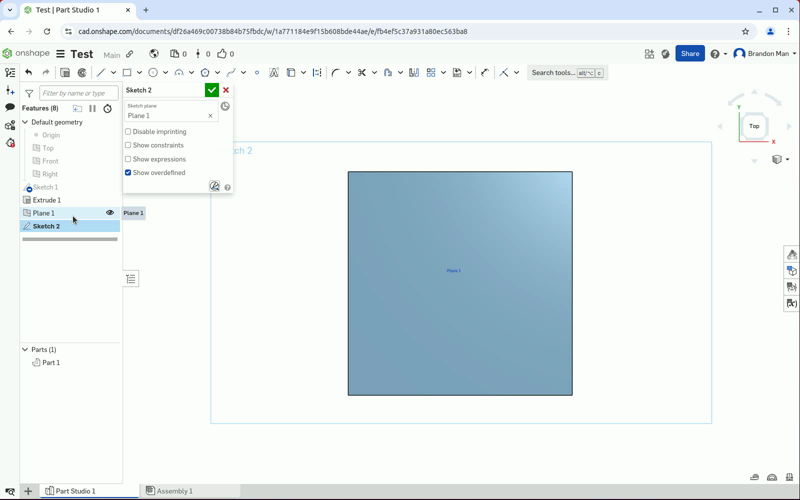
mouse_move(73, 352)
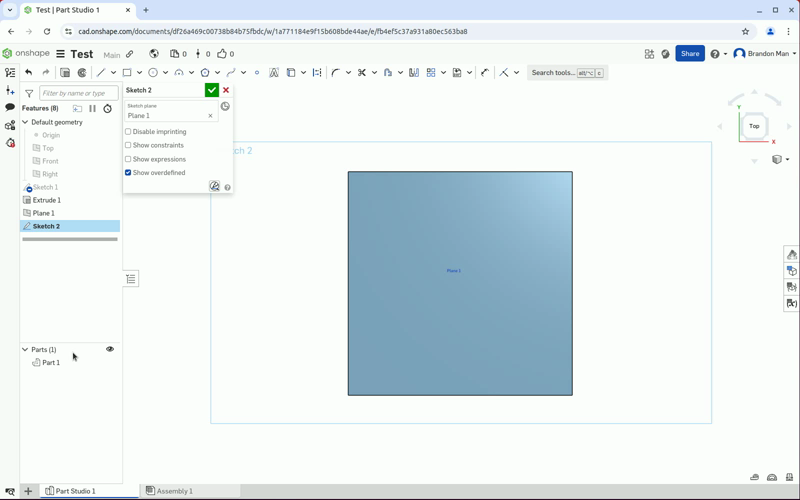
key(y)
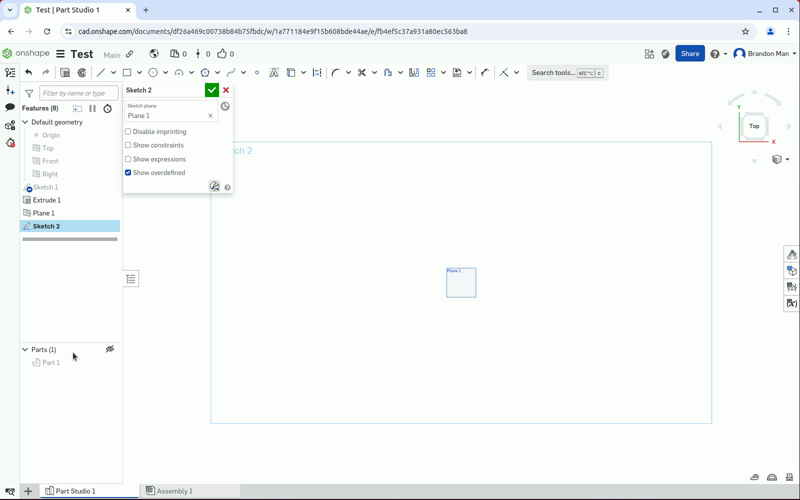
key(l)
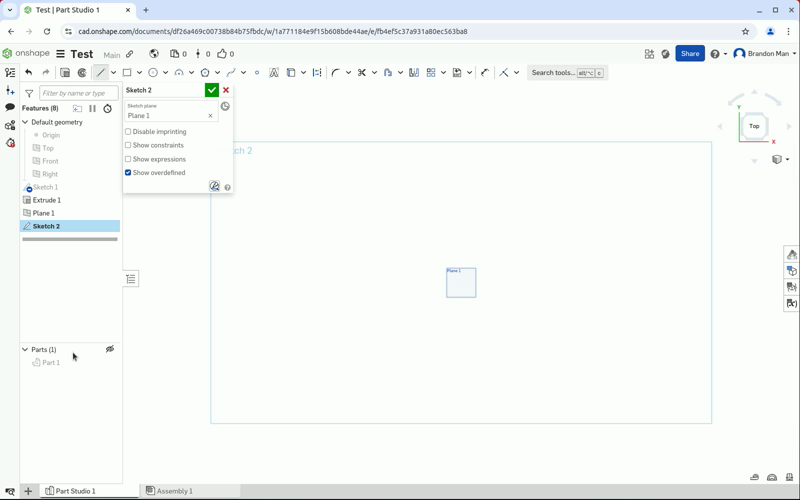
key_down(shift)
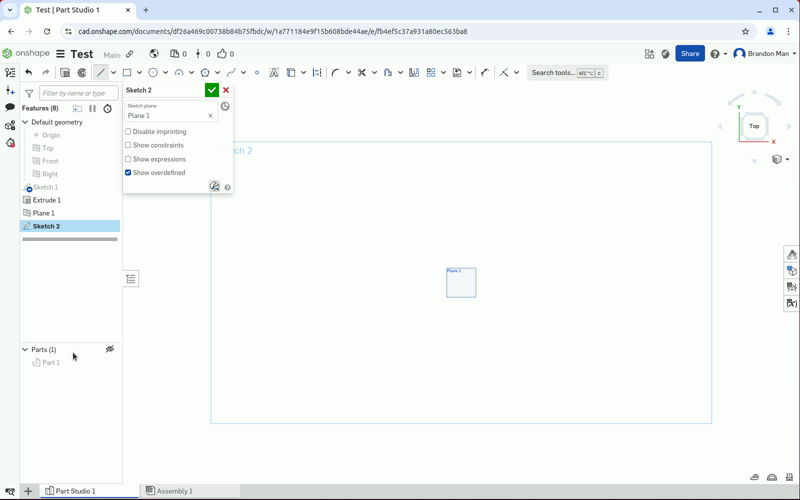
mouse_move(357, 386)
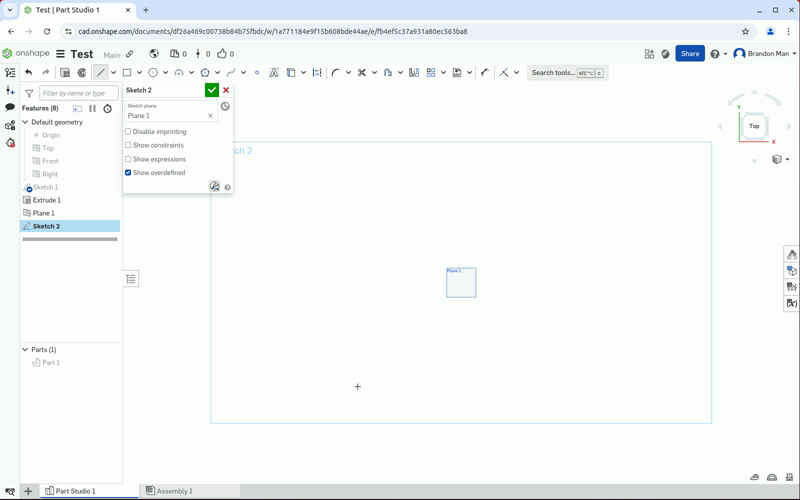
click(357, 386)
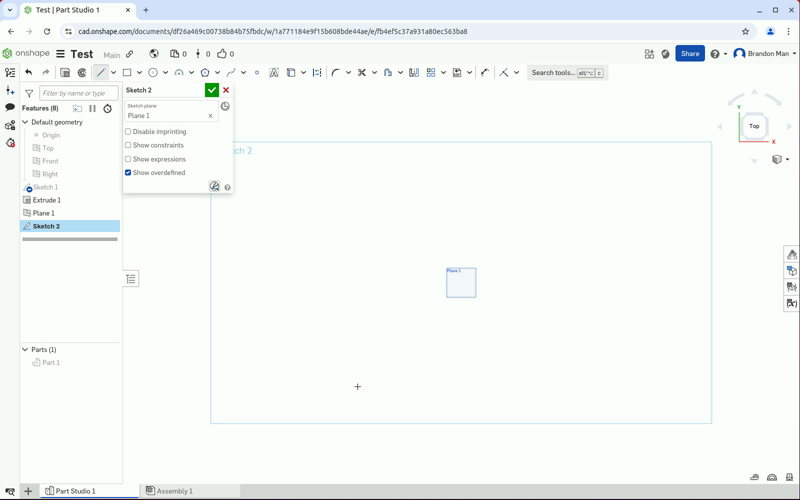
key_up(shift)
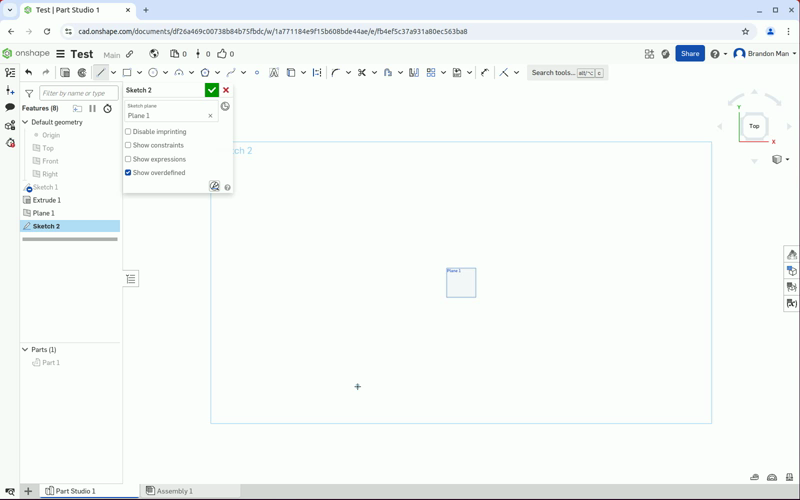
key_down(shift)
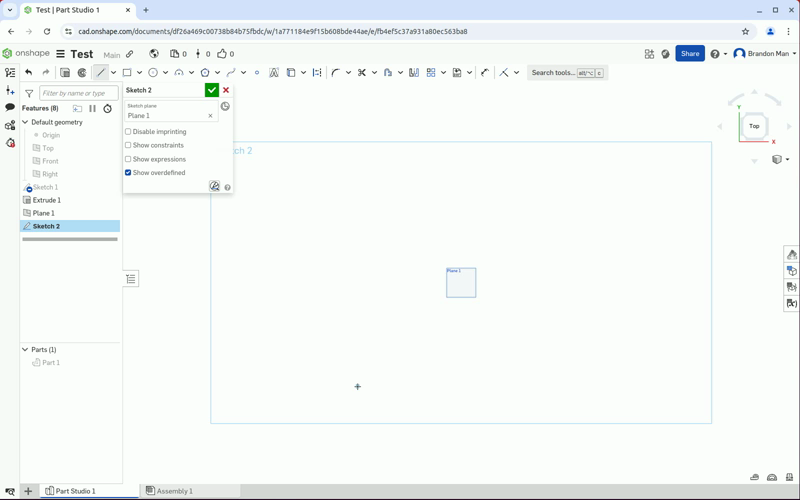
mouse_move(562, 386)
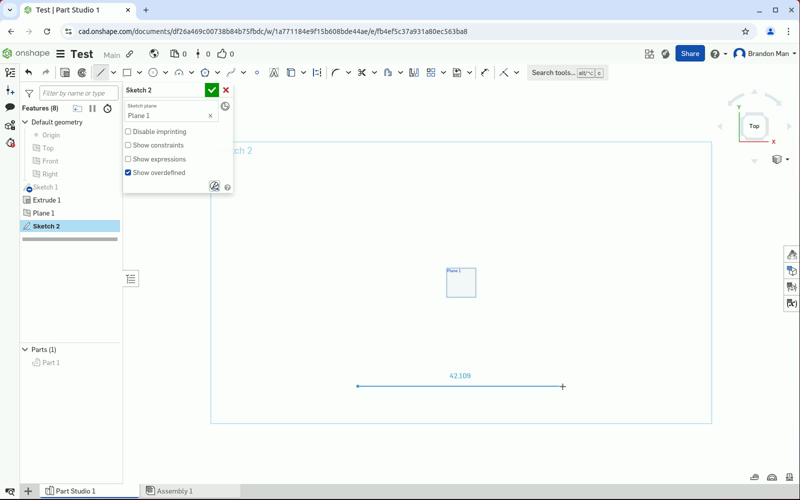
click(562, 386)
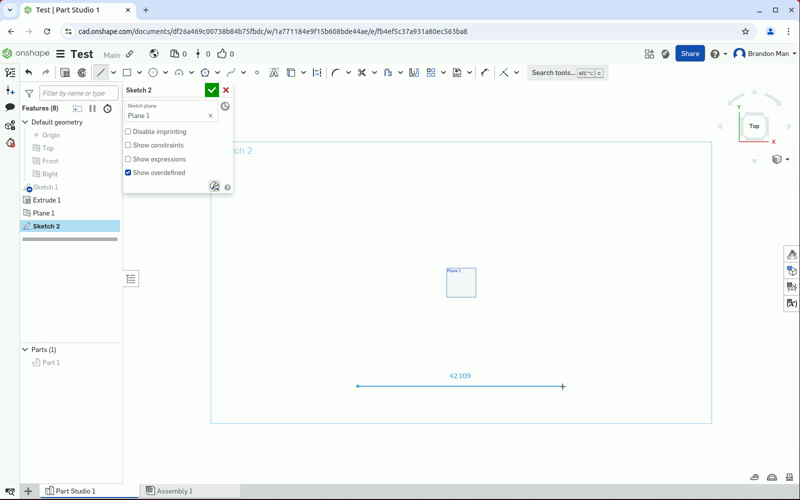
key_up(shift)
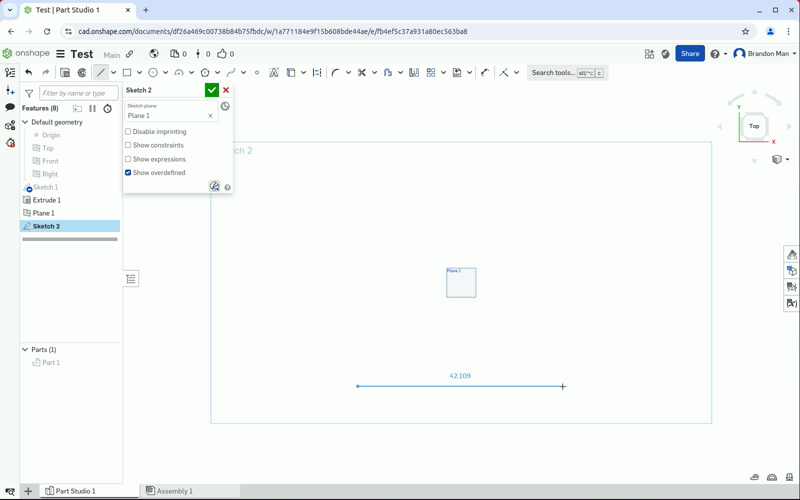
key_down(shift)
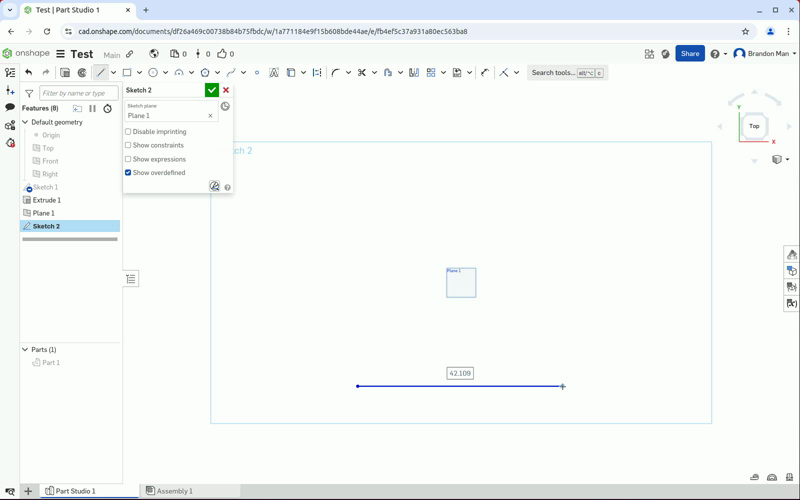
mouse_move(562, 180)
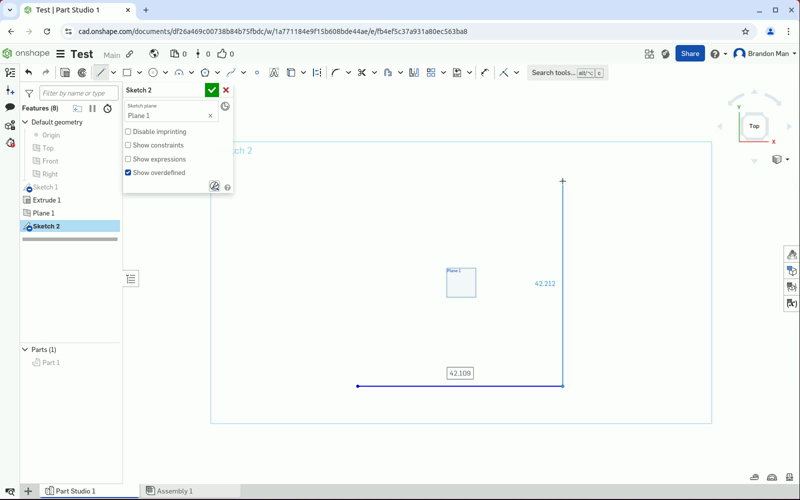
click(562, 180)
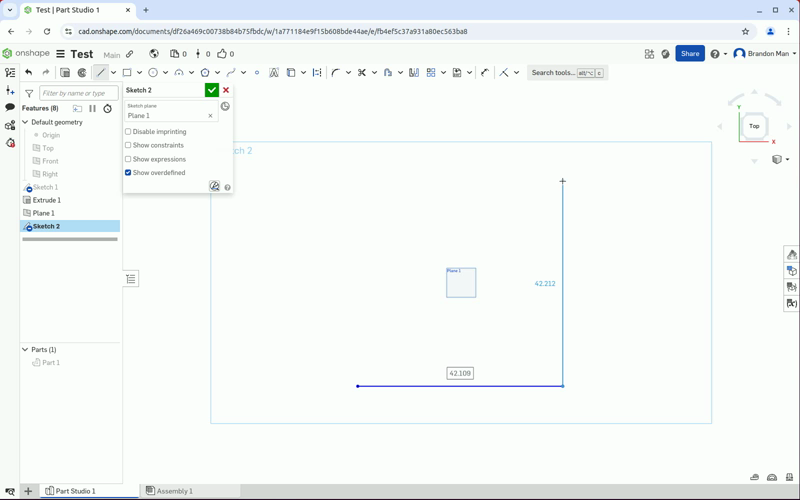
key_up(shift)
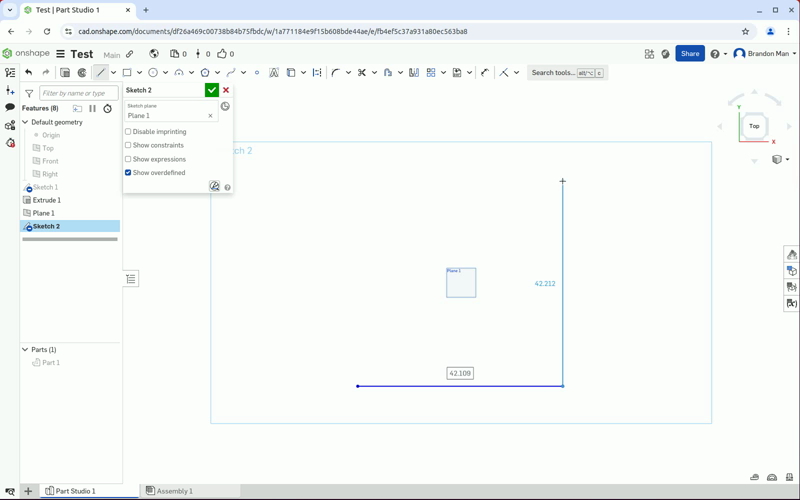
key_down(shift)
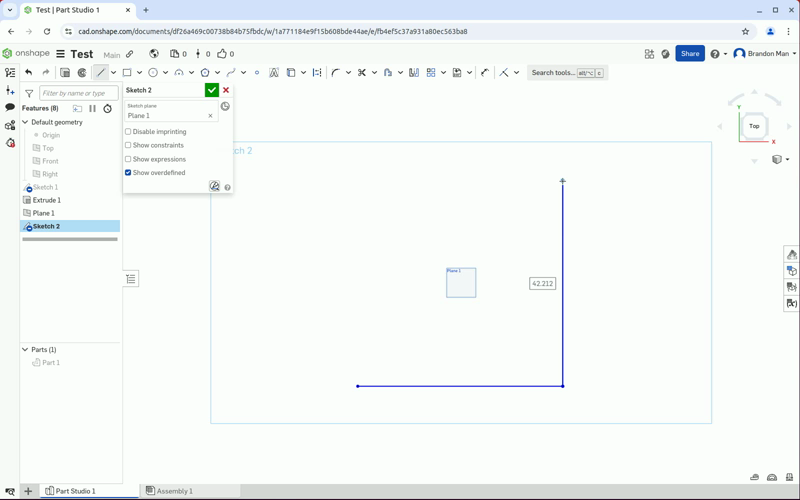
mouse_move(357, 180)
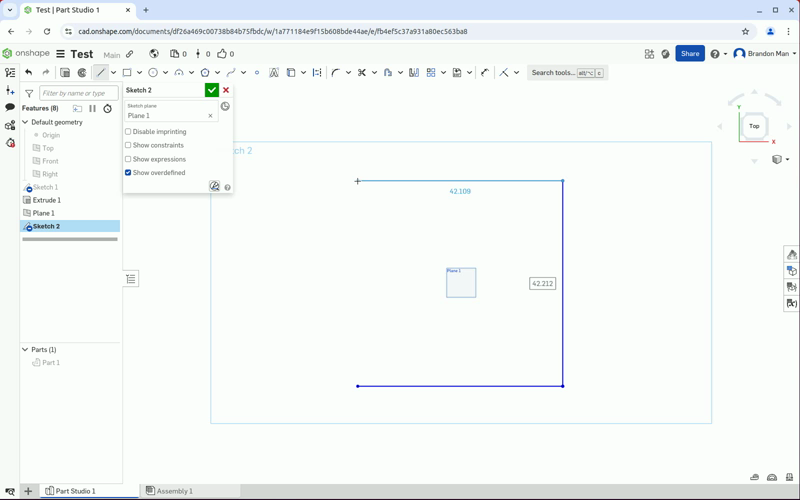
click(357, 180)
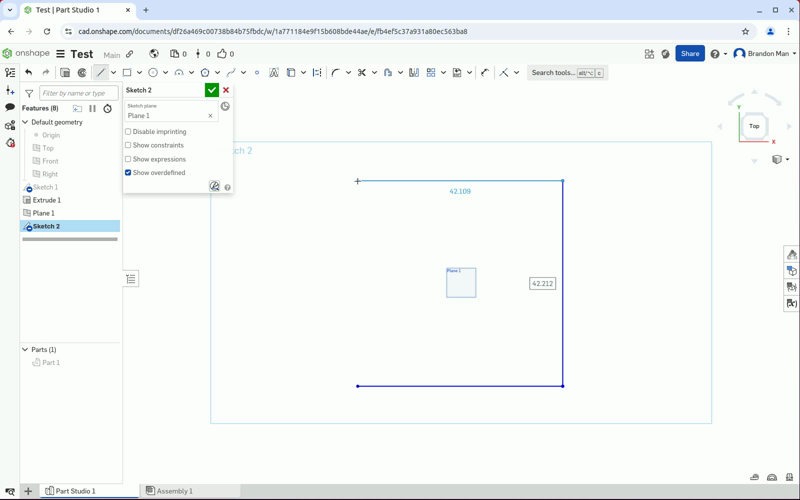
key_up(shift)
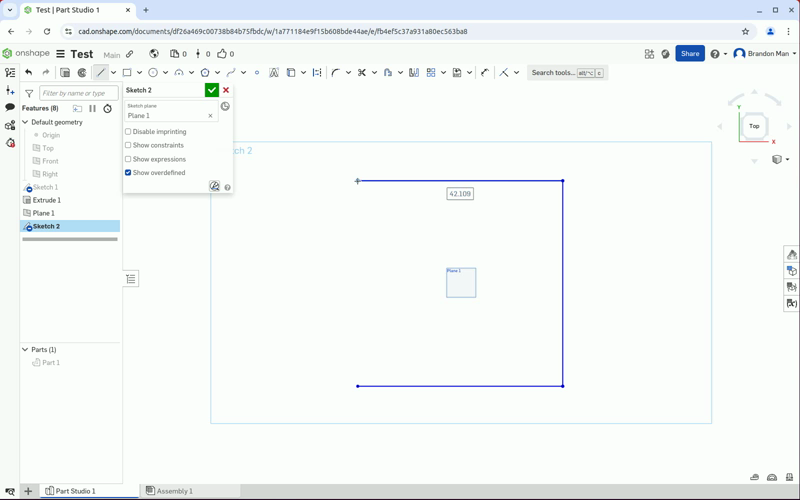
key_down(shift)
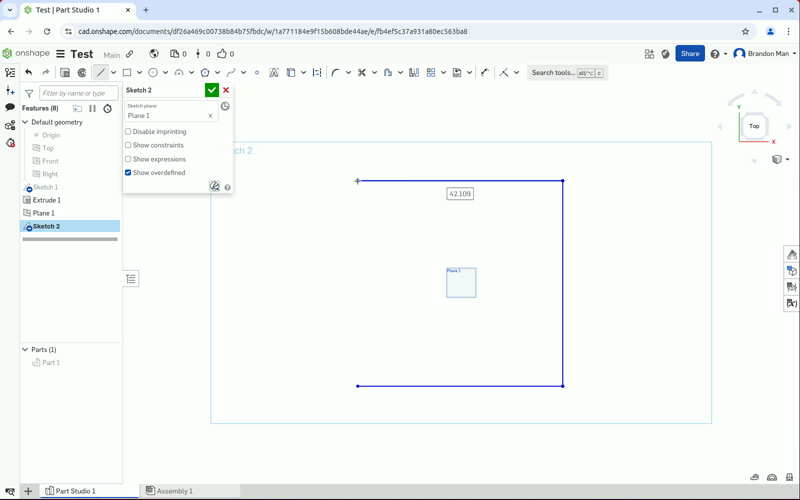
mouse_move(357, 386)
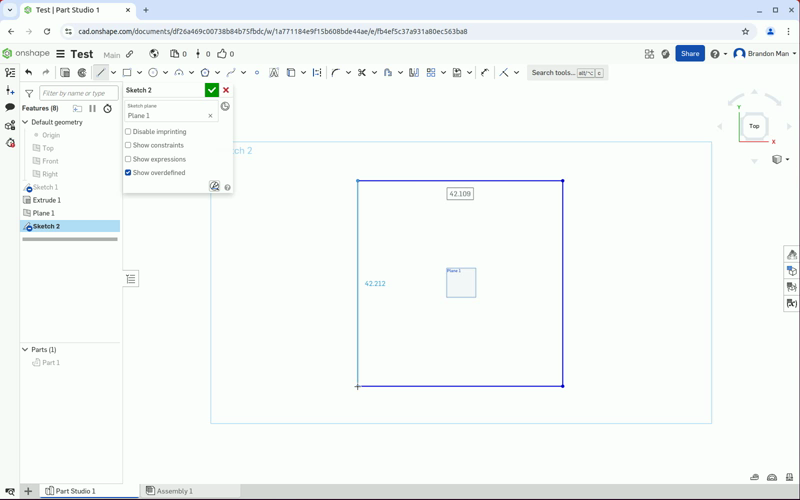
key_up(shift)
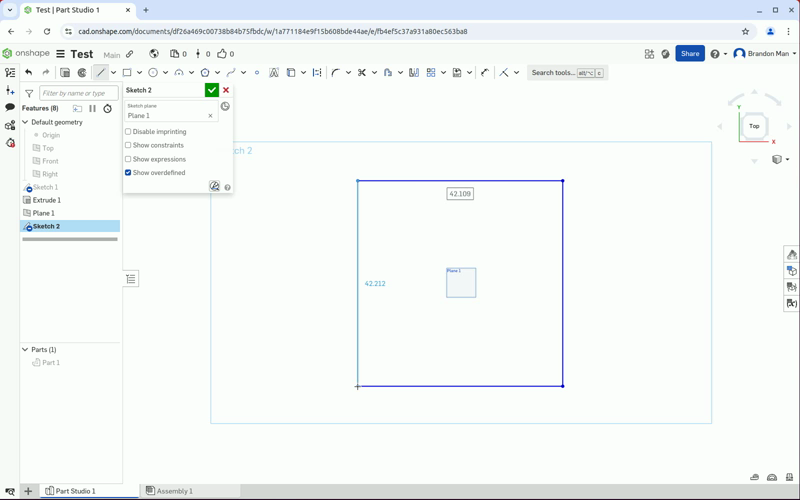
click(357, 386)
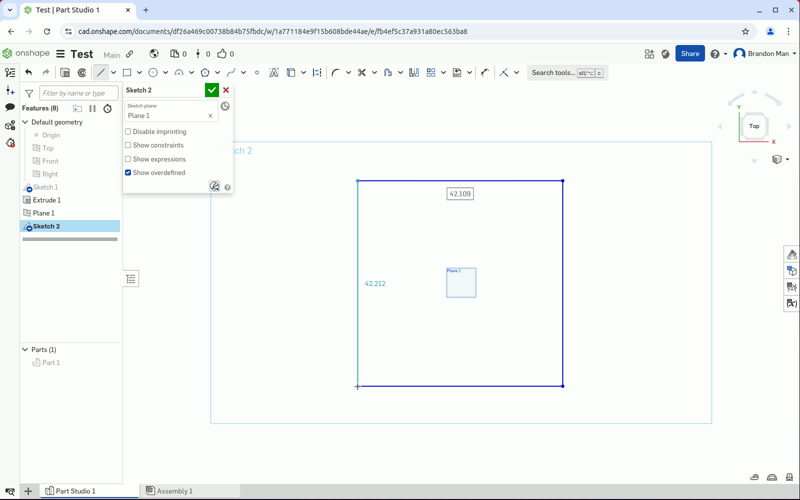
key(esc)
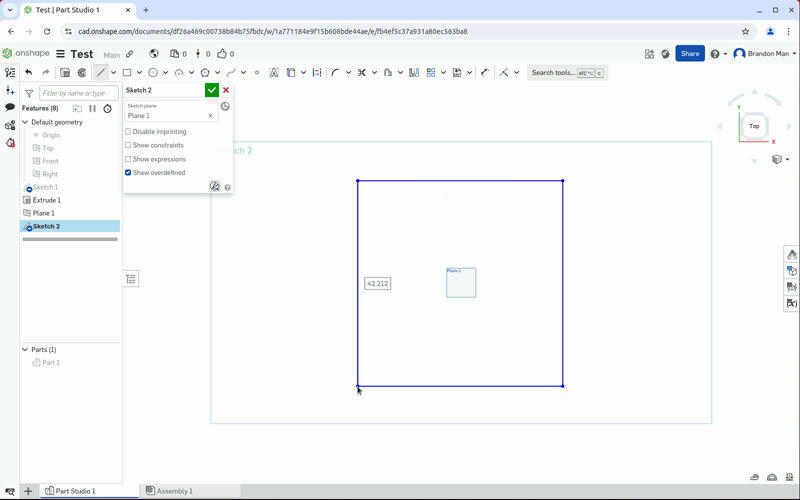
mouse_move(516, 288)
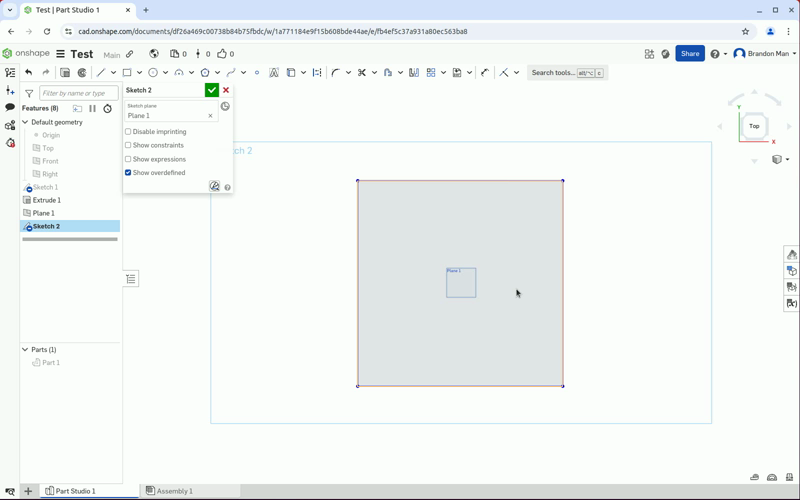
click(516, 288)
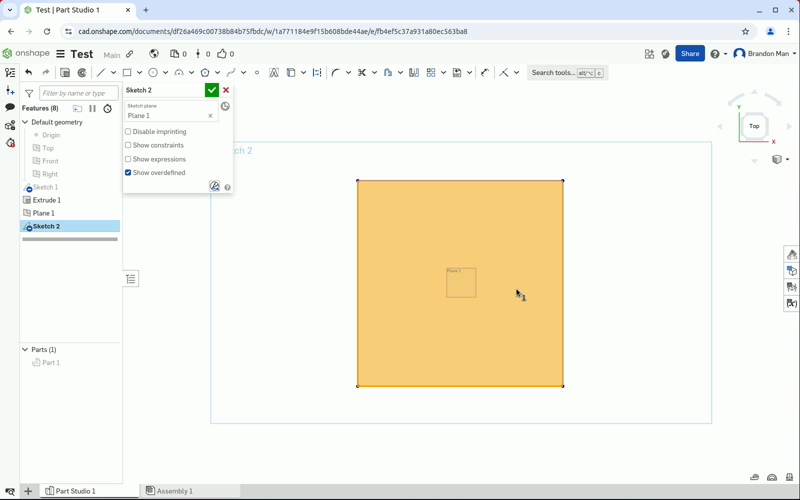
mouse_move(73, 352)
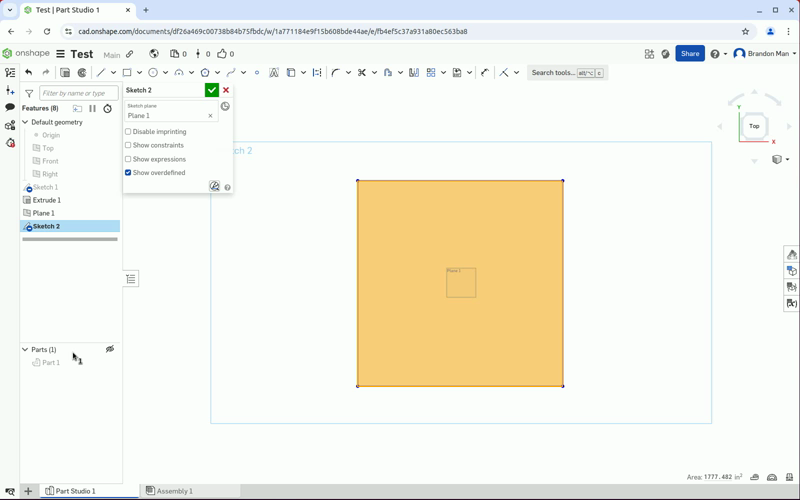
key(shift+y)
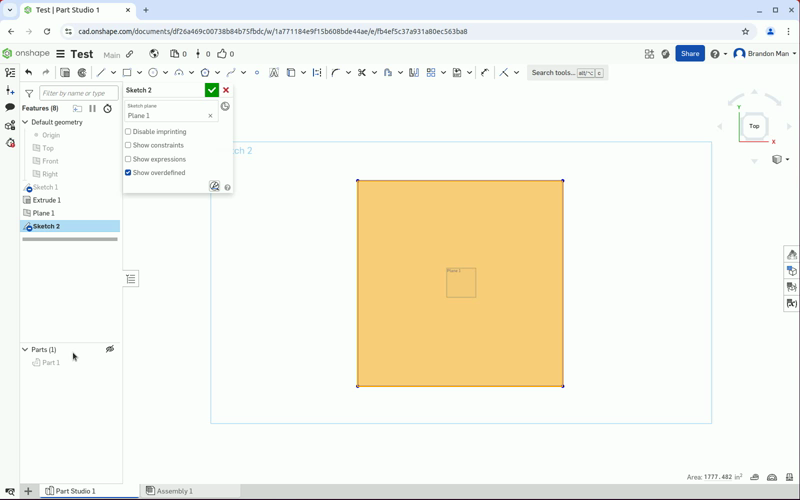
key(shift+e)
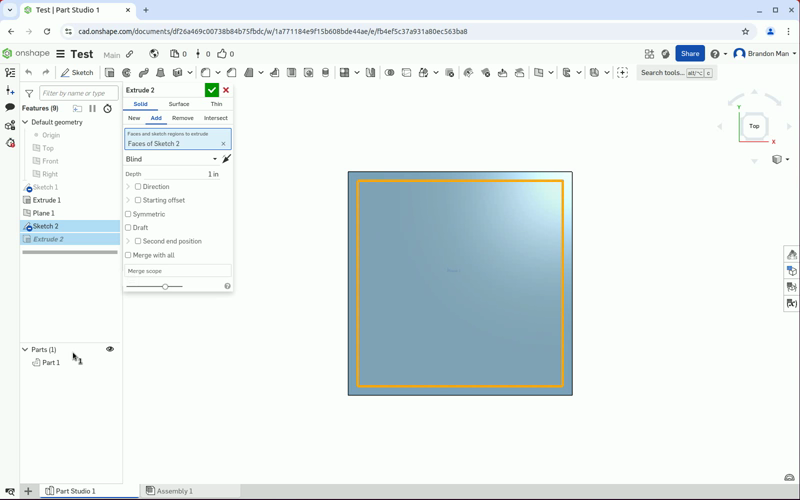
mouse_move(143, 106)
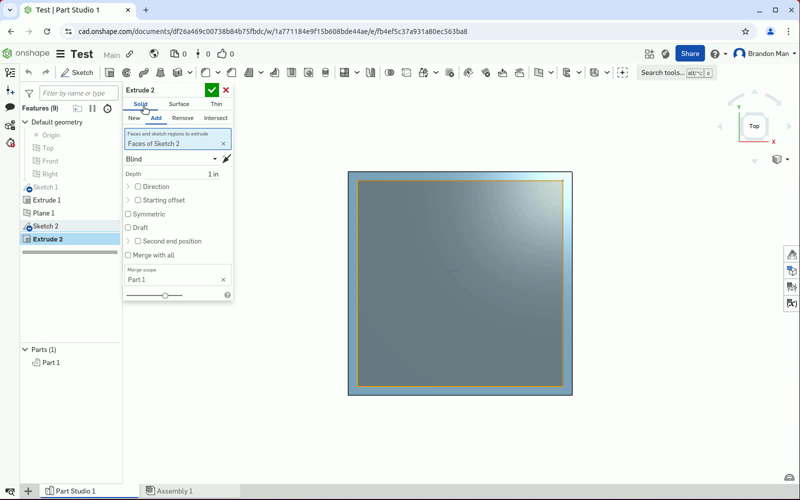
click(143, 106)
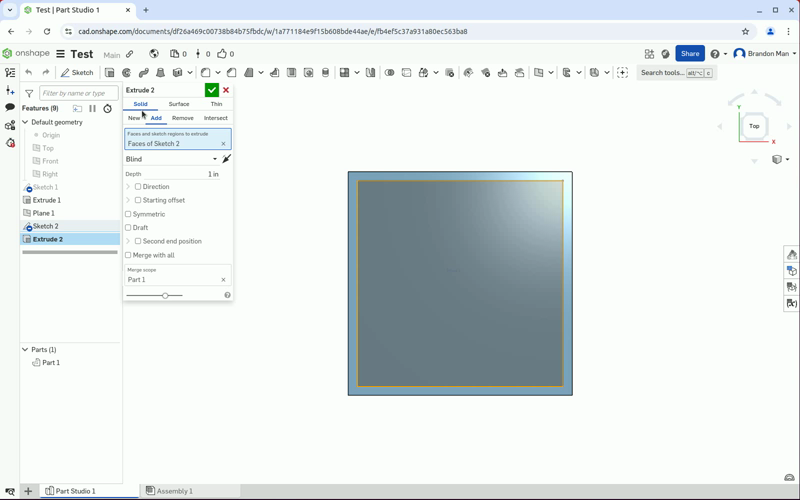
mouse_move(137, 120)
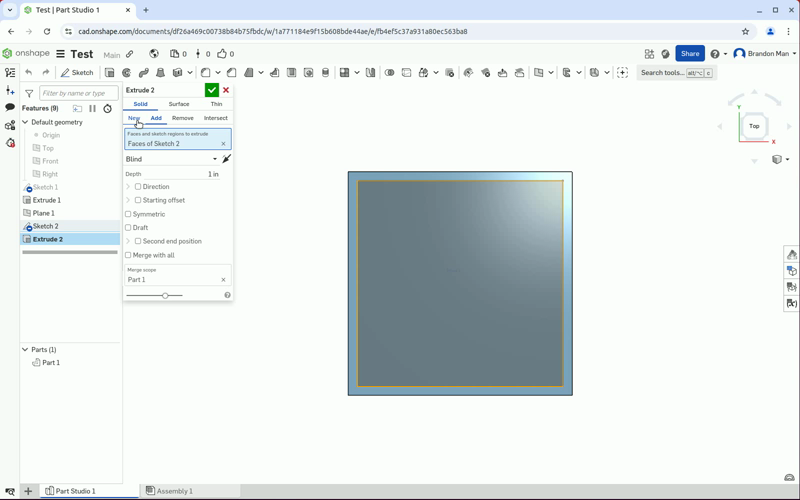
click(137, 120)
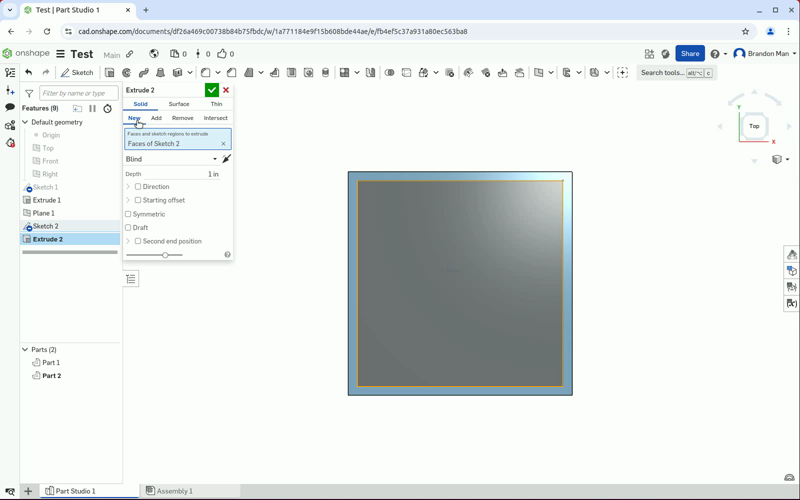
key(tab, 4)
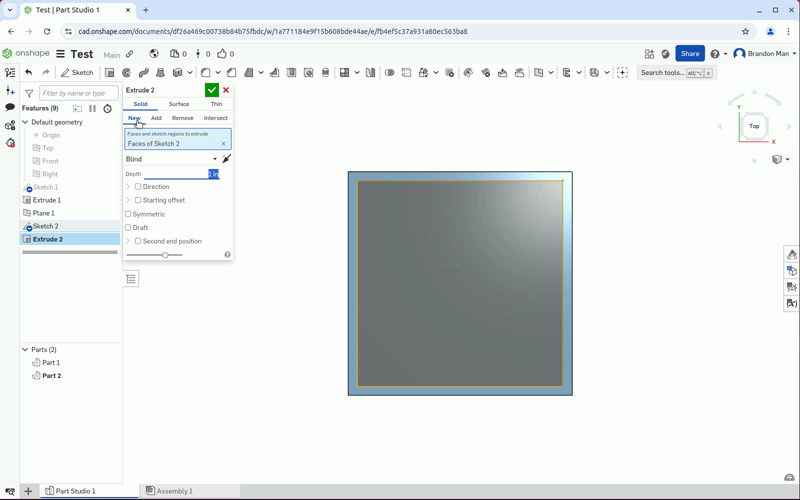
text(1.926)
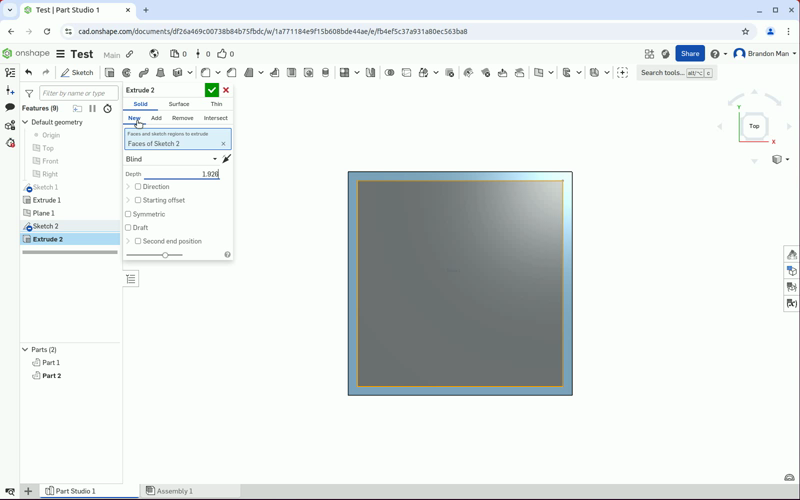
key(enter)
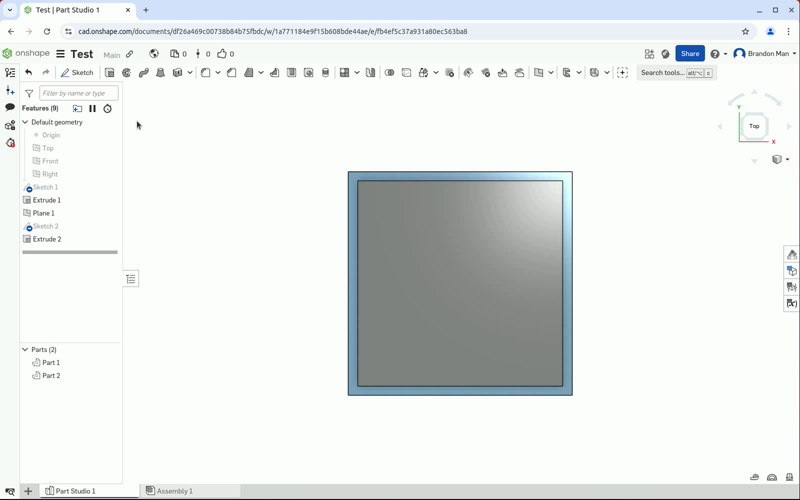
key(shift+h)
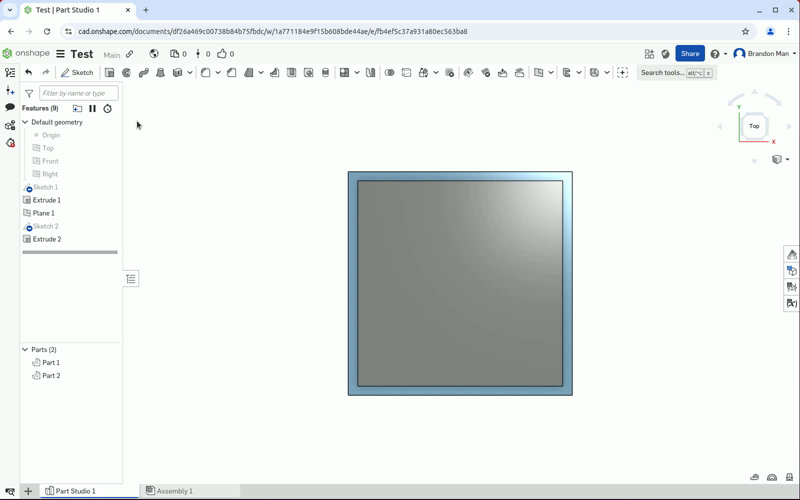
key(shift+h)
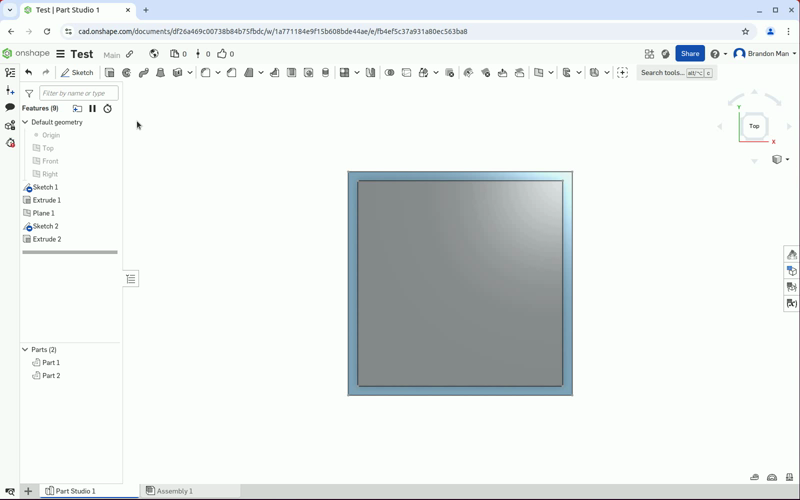
key(shift+7)
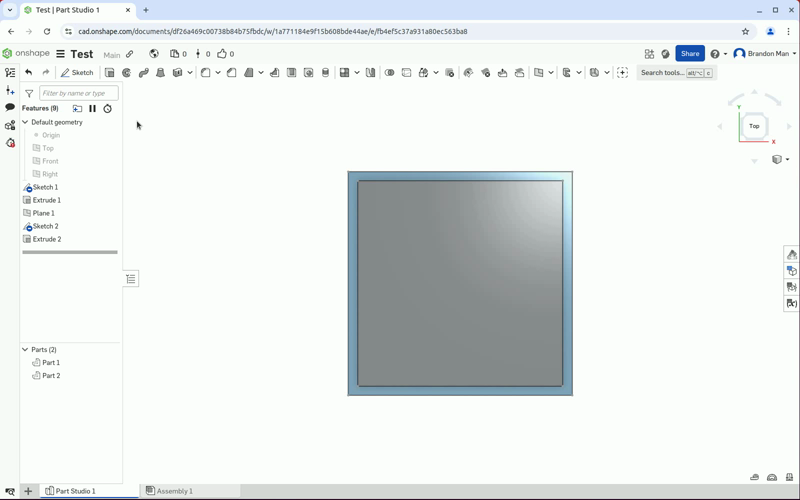
key(up, 3)
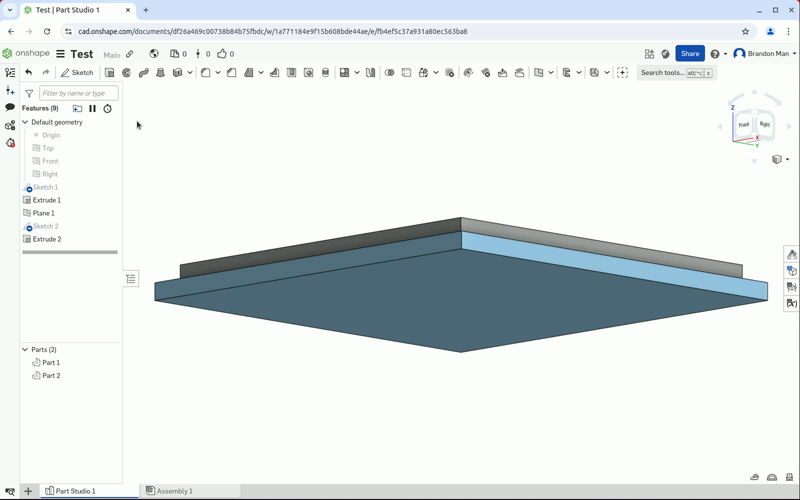
key(left, 3)
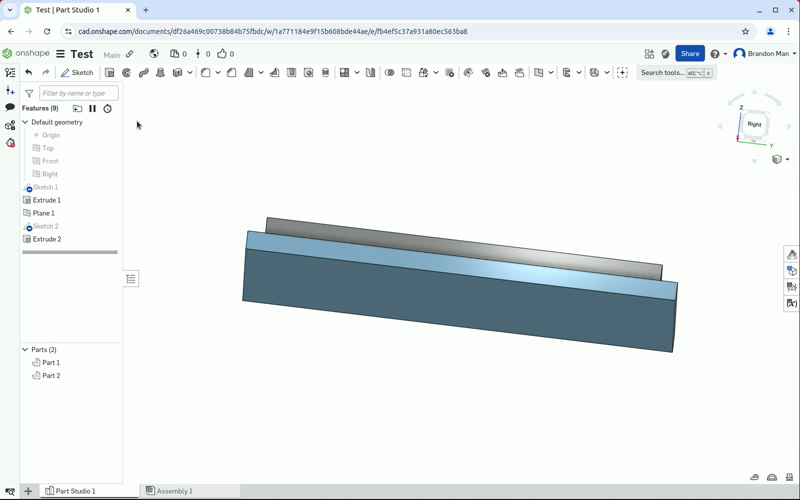
key(right, 3)
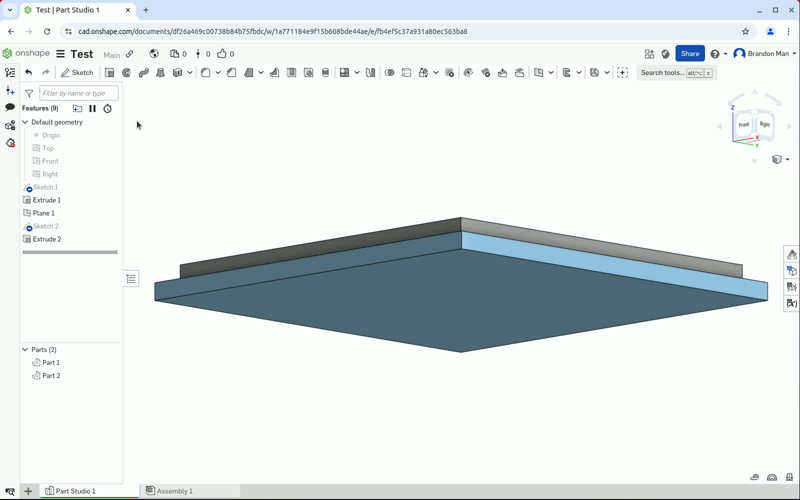
key(down, 3)
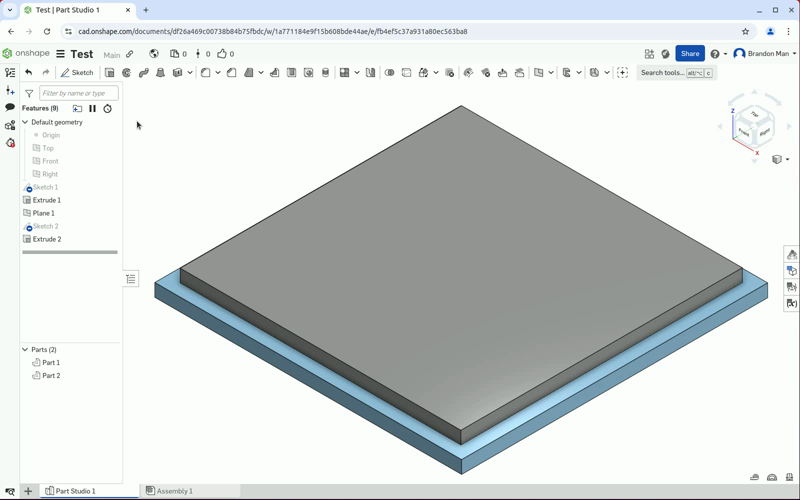
mouse_move(73, 189)
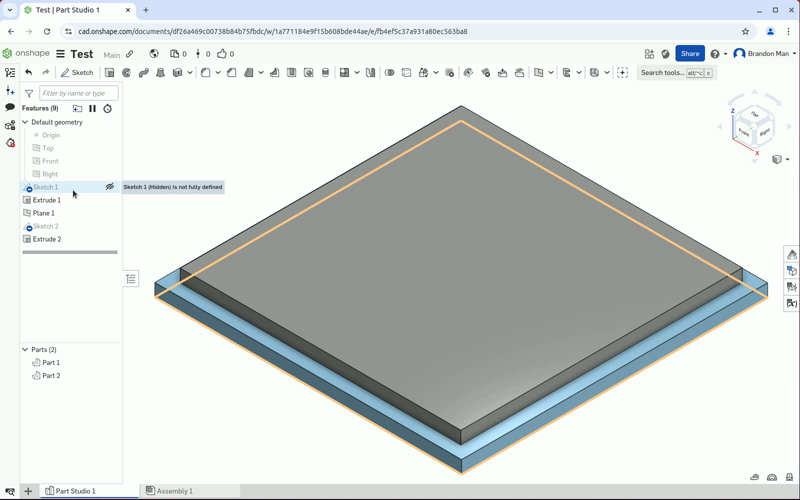
click(73, 189)